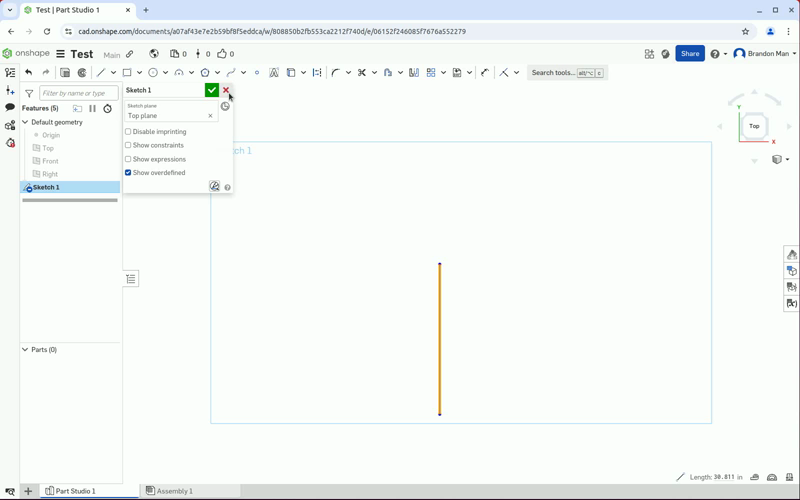
key(shift+h)
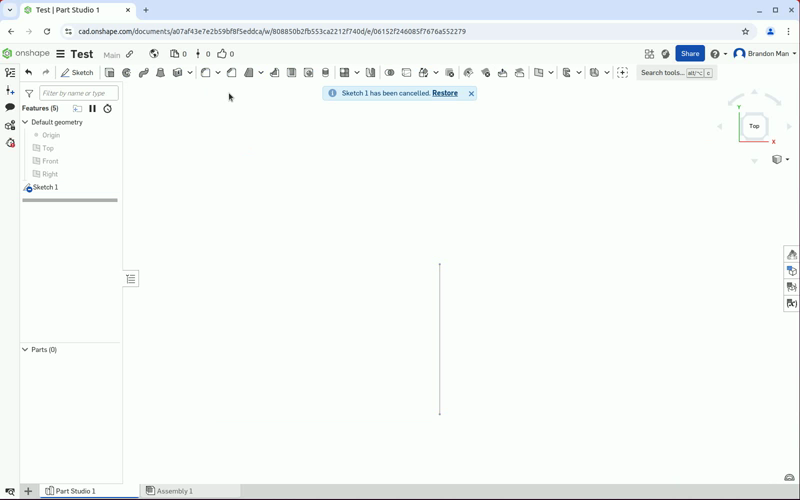
key(shift+s)
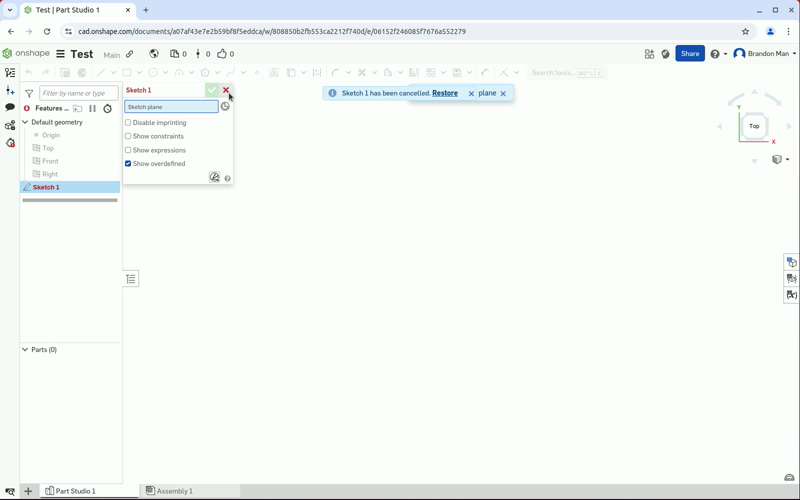
mouse_move(73, 150)
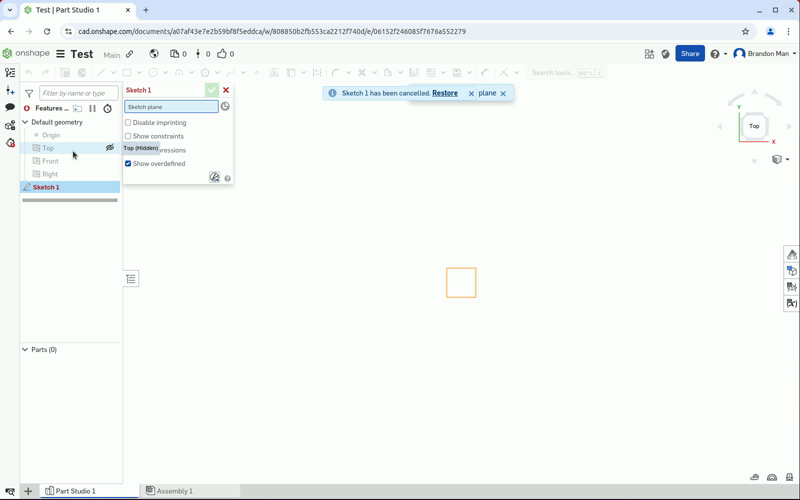
click(73, 150)
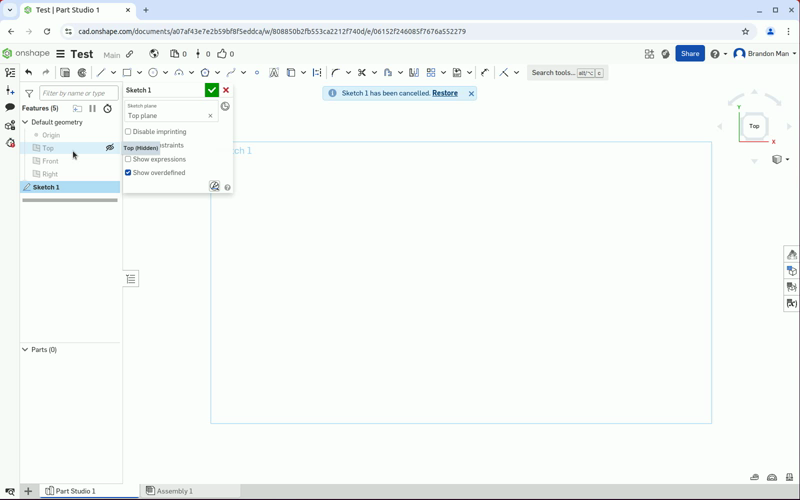
mouse_move(73, 352)
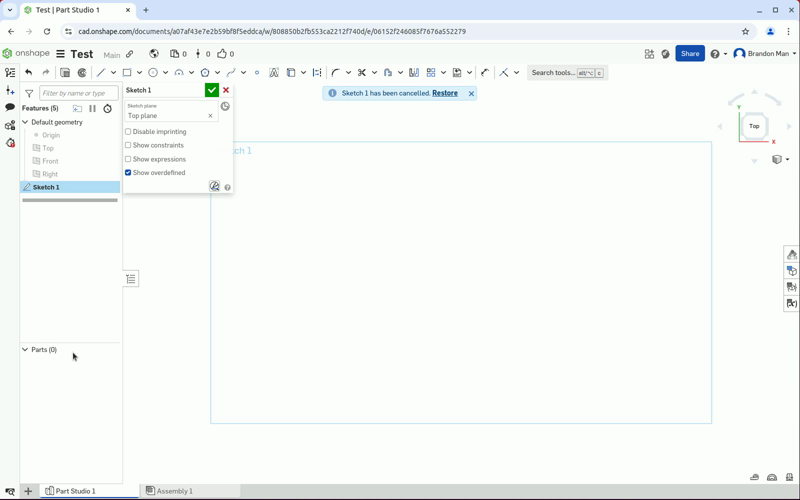
key(y)
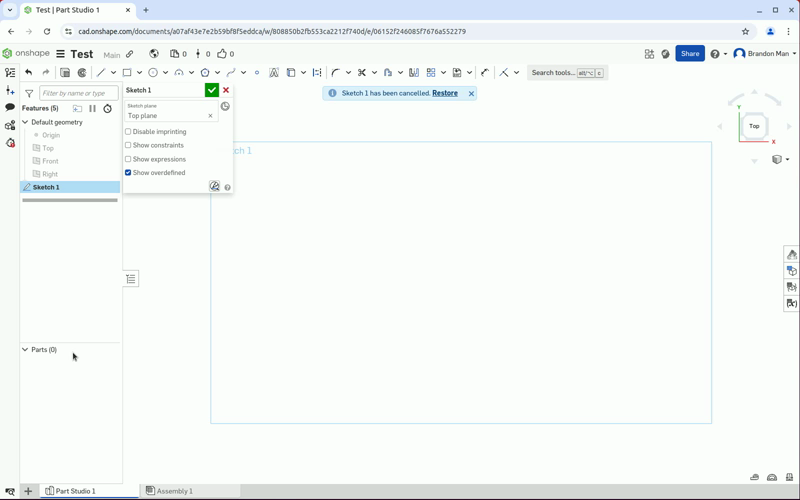
key(c)
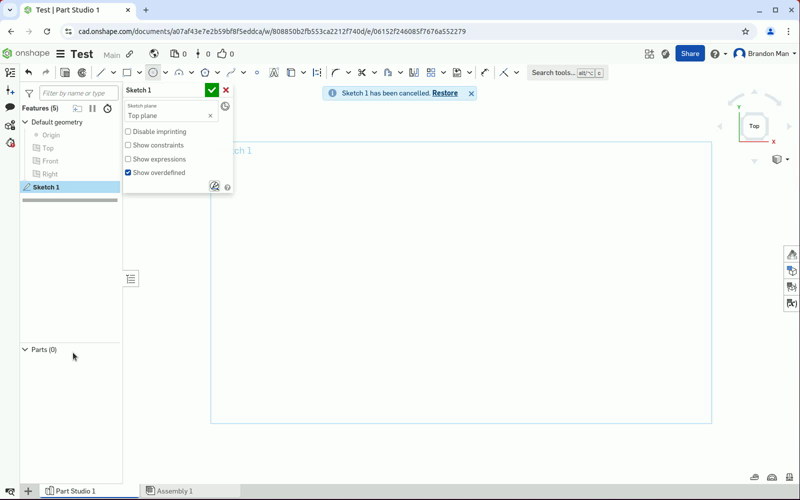
key_down(shift)
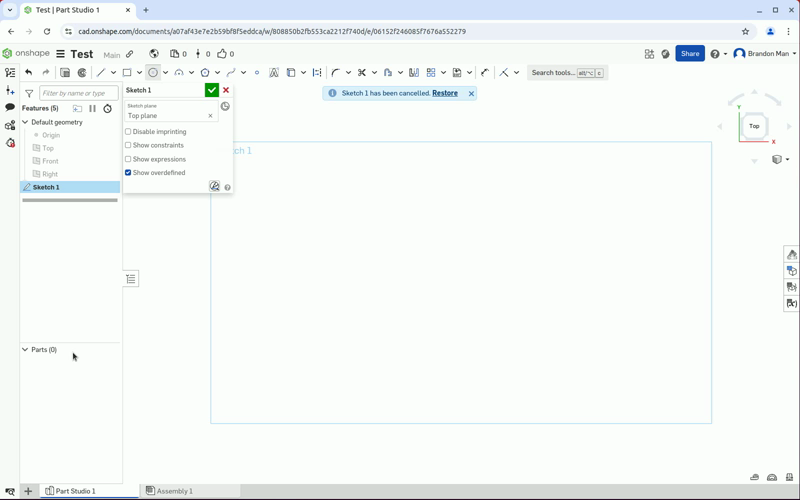
mouse_move(395, 282)
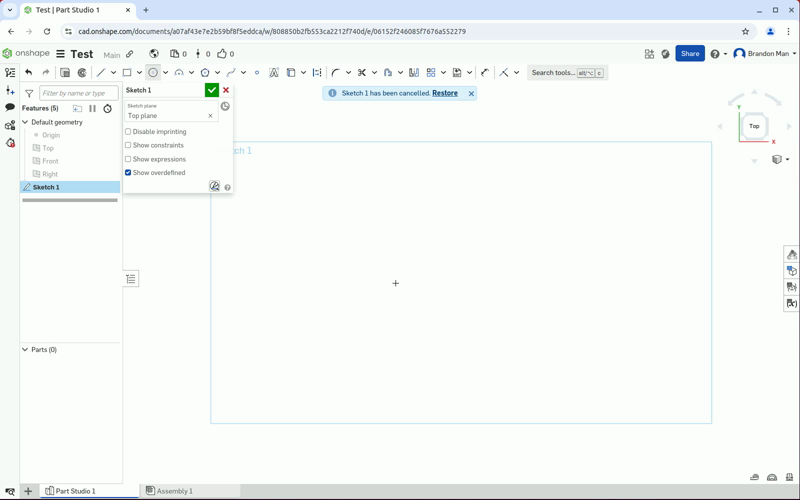
click(395, 282)
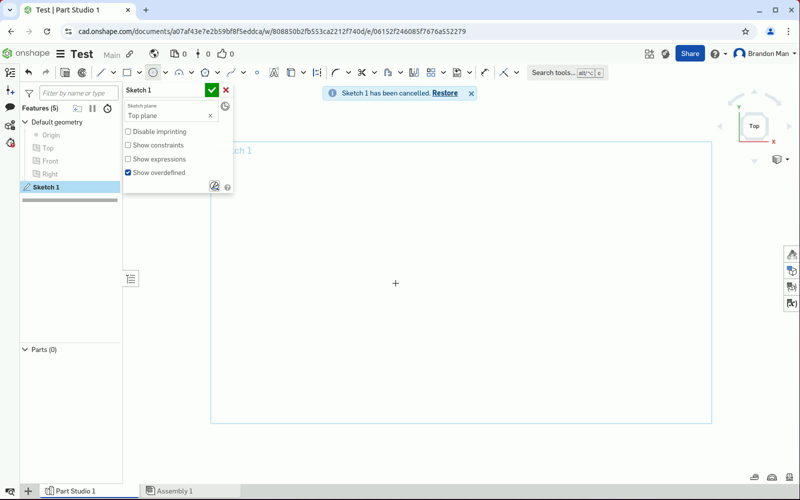
key_up(shift)
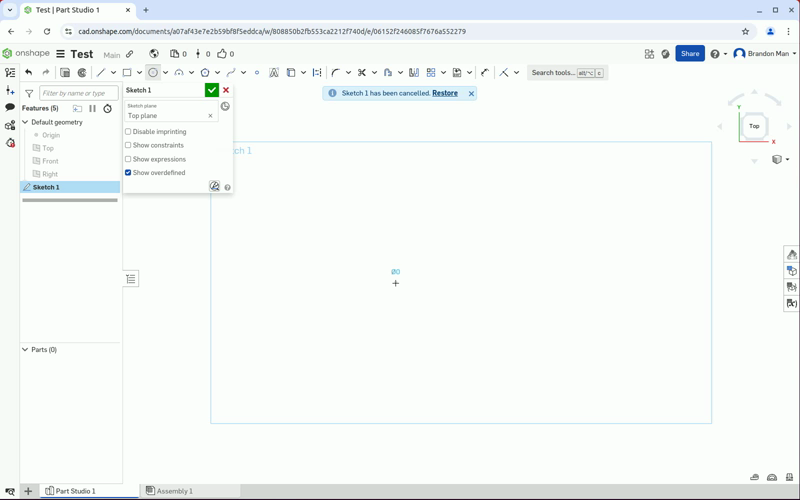
mouse_move(401, 282)
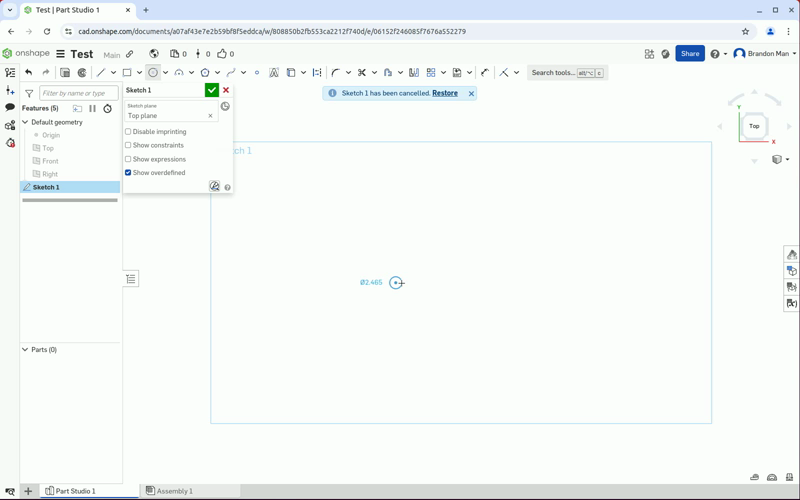
click(401, 282)
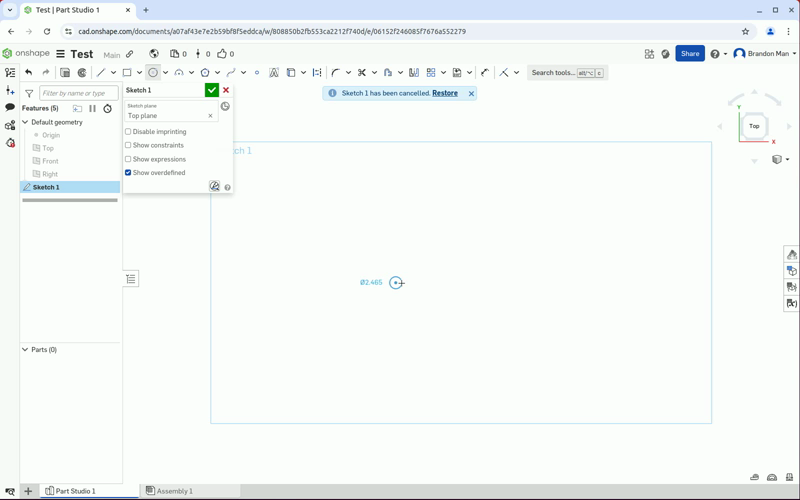
key(esc)
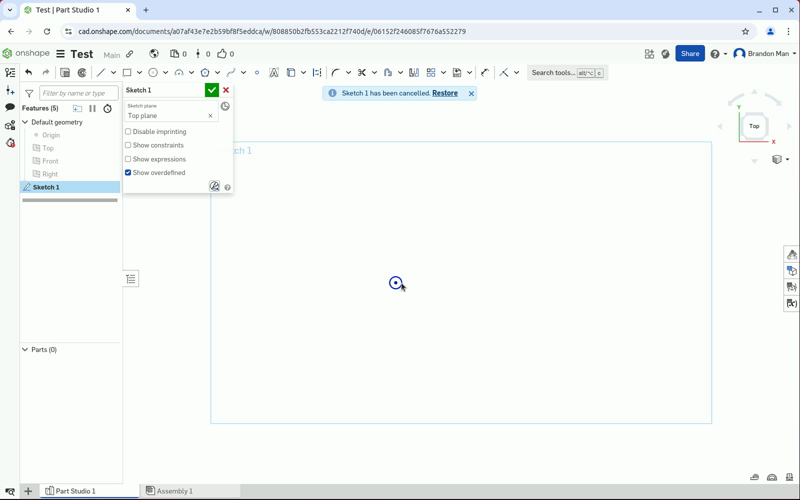
mouse_move(394, 286)
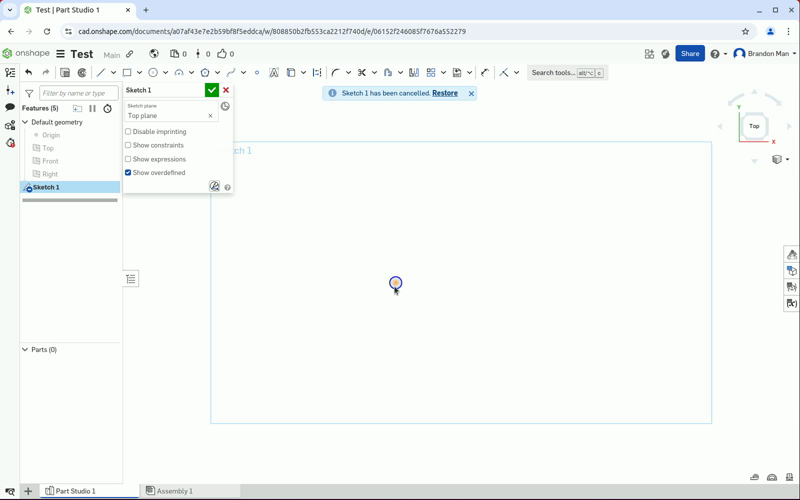
scroll(6)
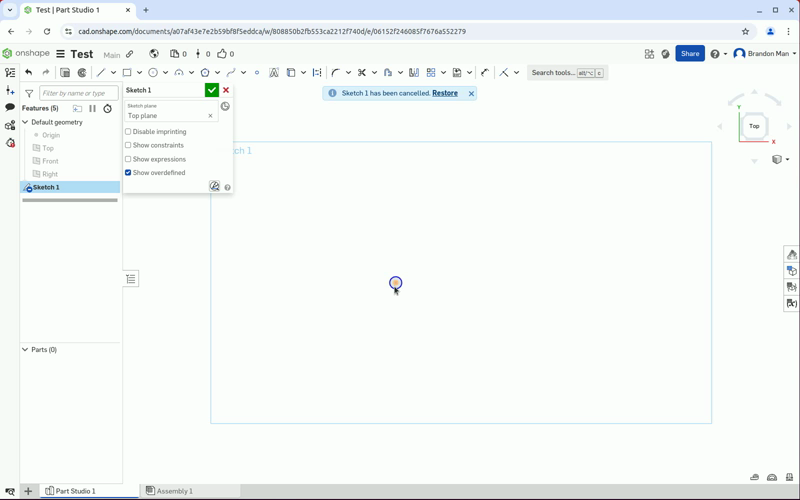
scroll(6)
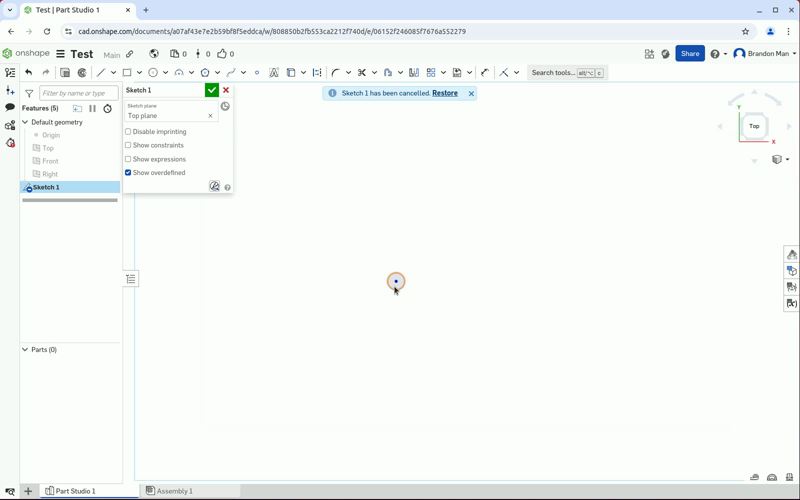
scroll(6)
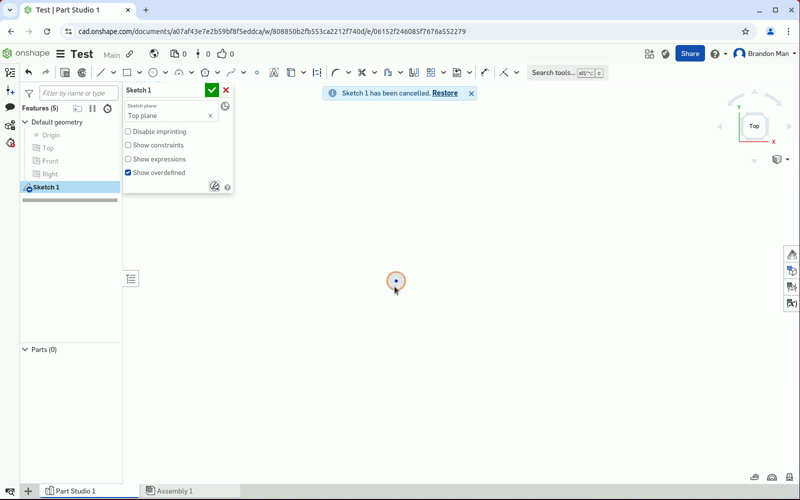
scroll(6)
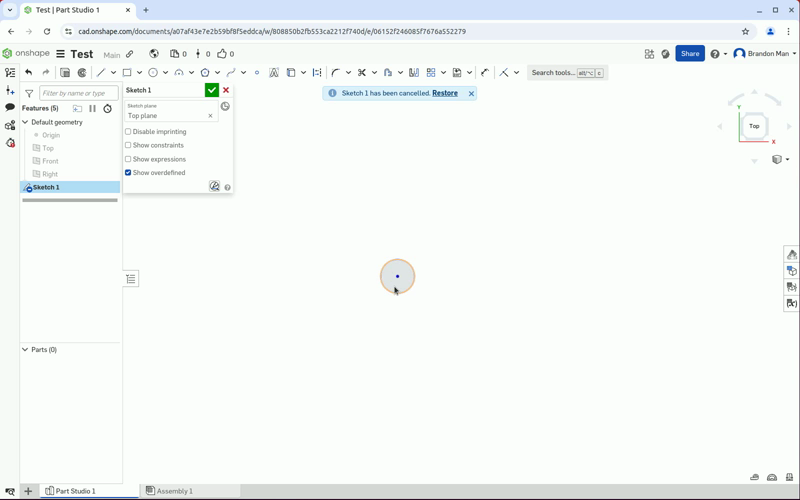
scroll(6)
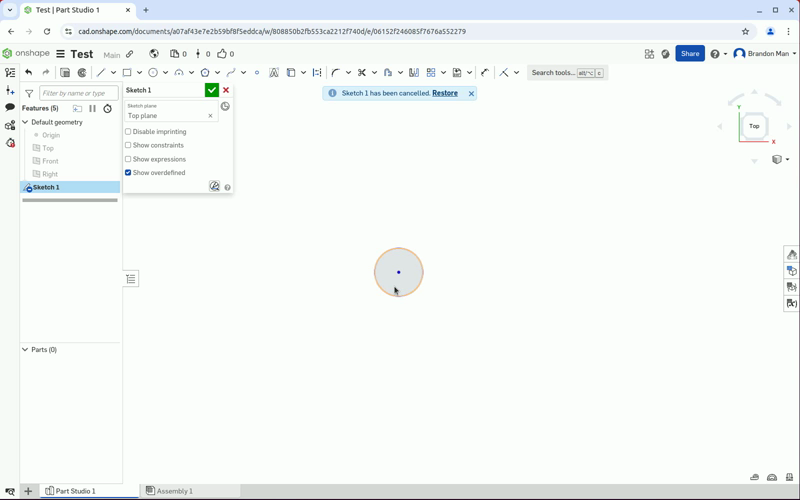
scroll(6)
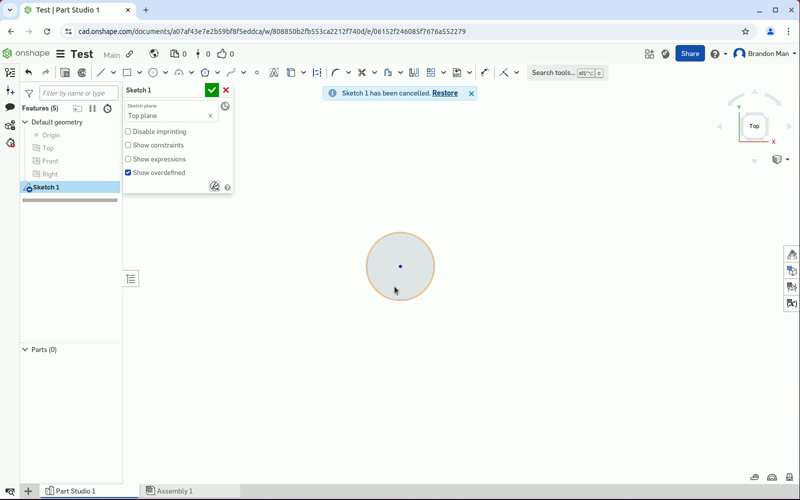
scroll(6)
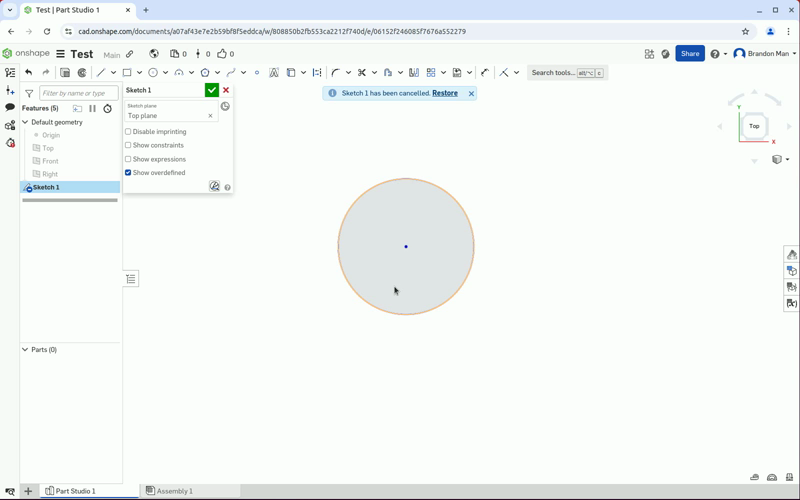
click(394, 286)
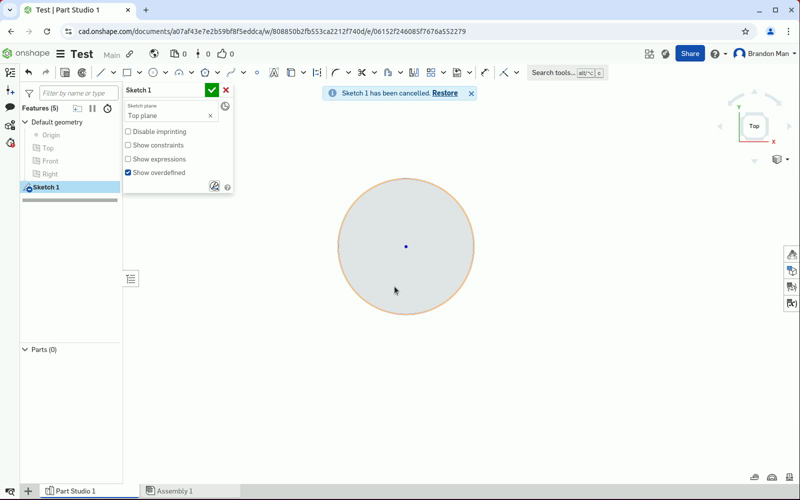
scroll(-6)
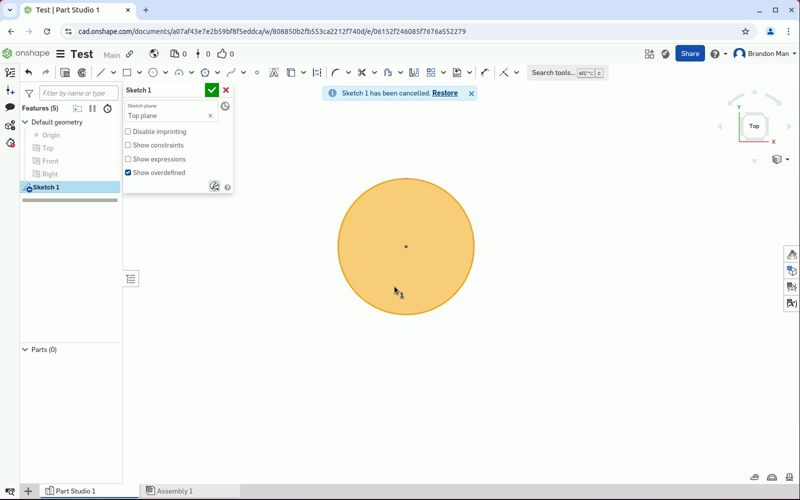
scroll(-6)
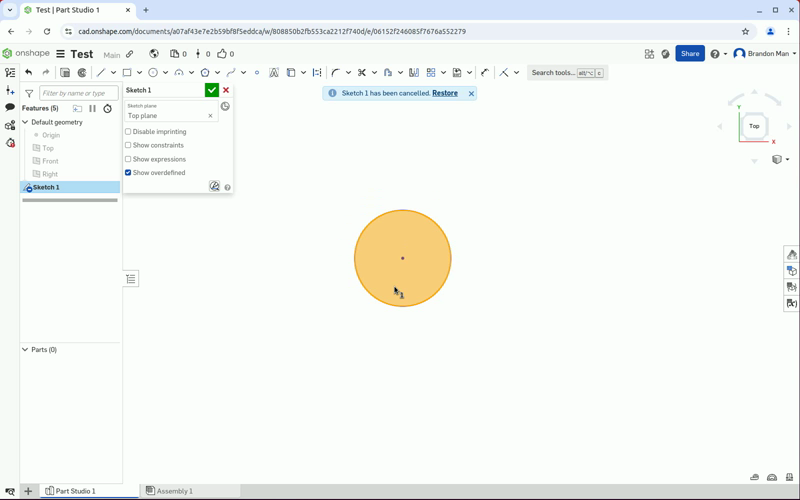
scroll(-6)
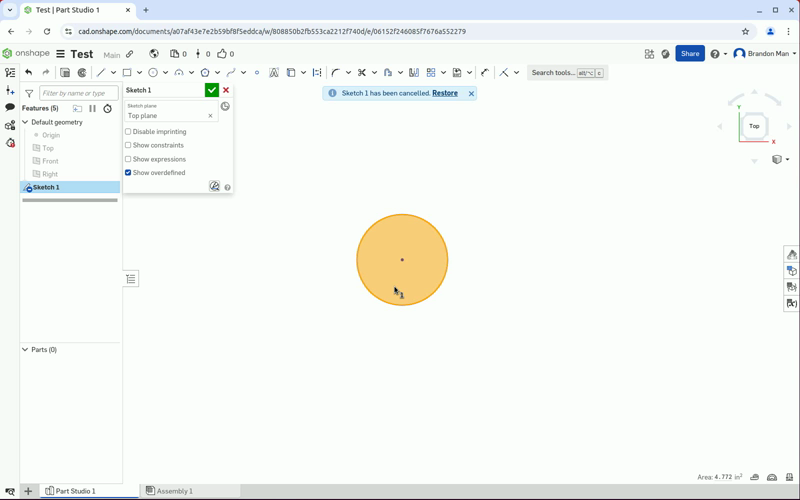
scroll(-6)
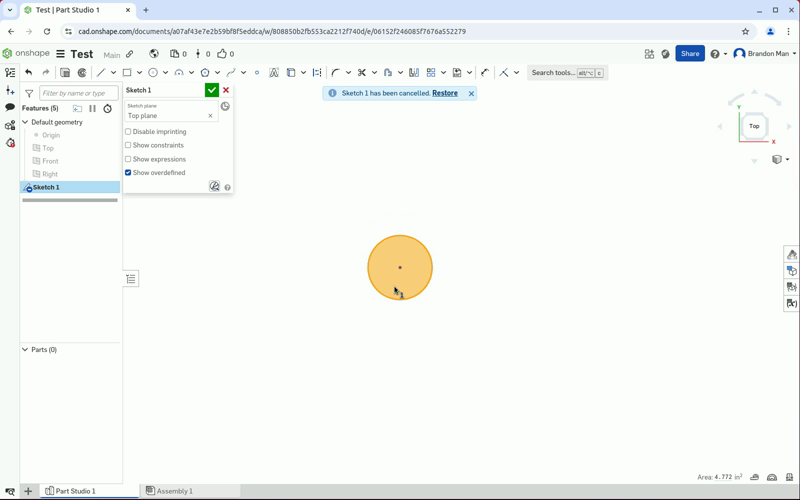
scroll(-6)
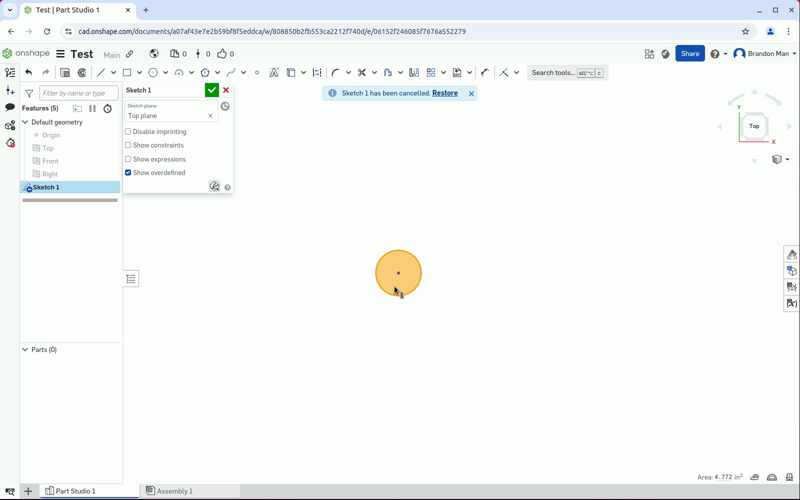
scroll(-6)
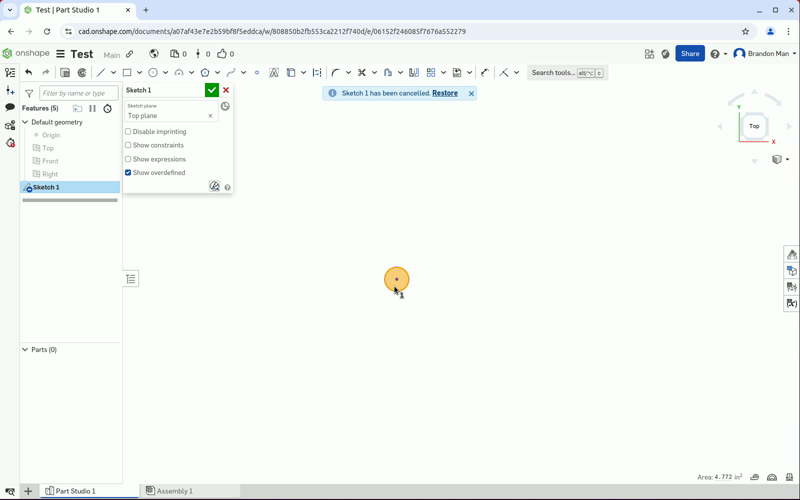
scroll(-6)
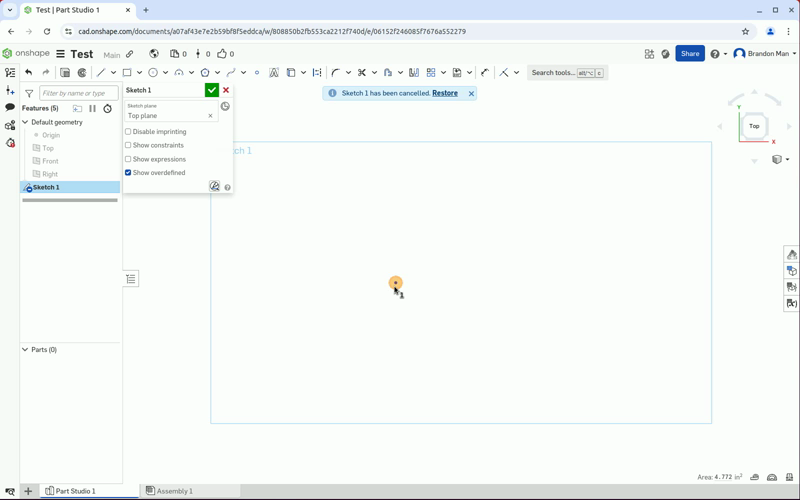
mouse_move(73, 352)
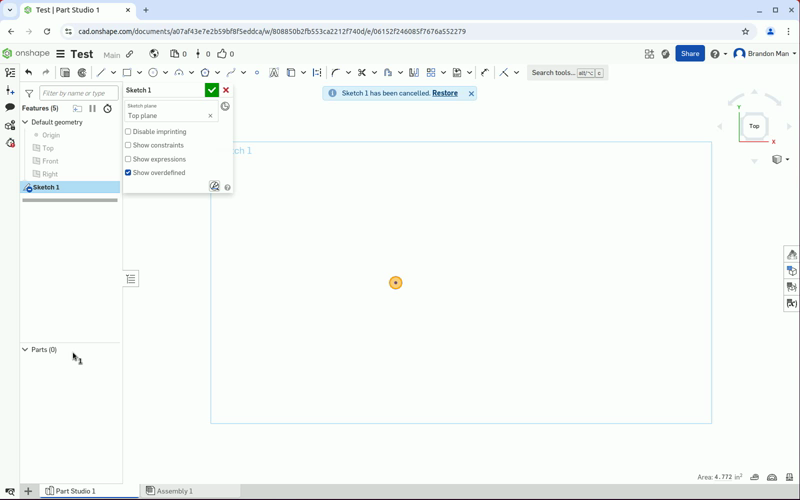
key(shift+y)
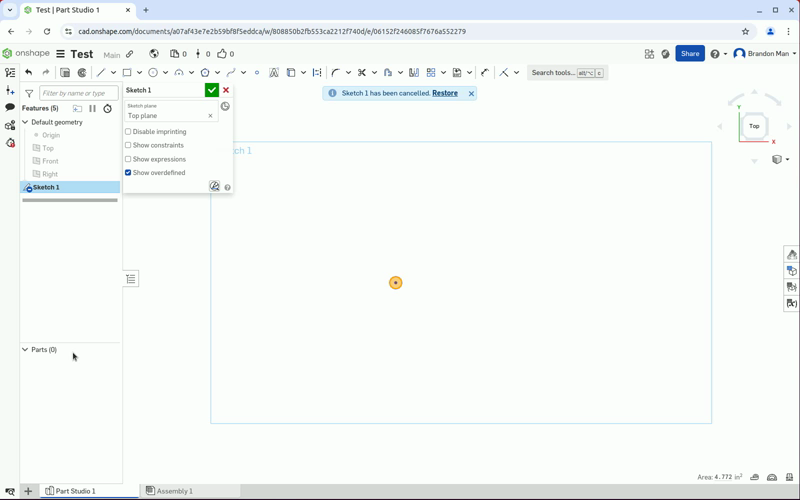
key(shift+e)
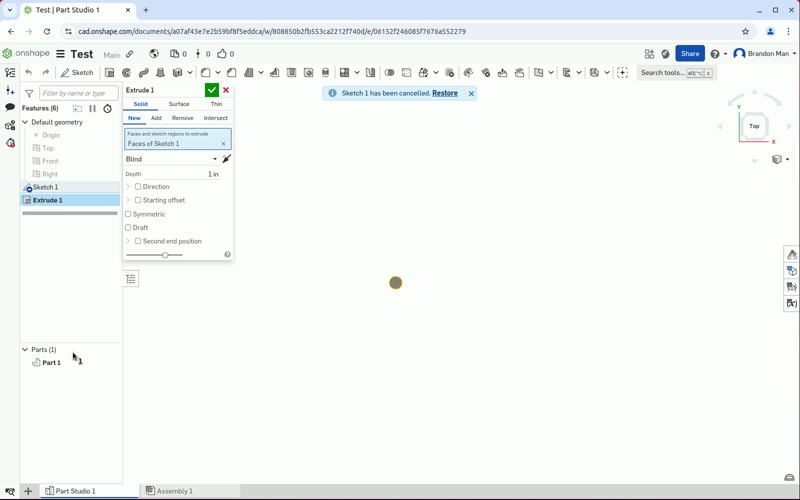
mouse_move(143, 106)
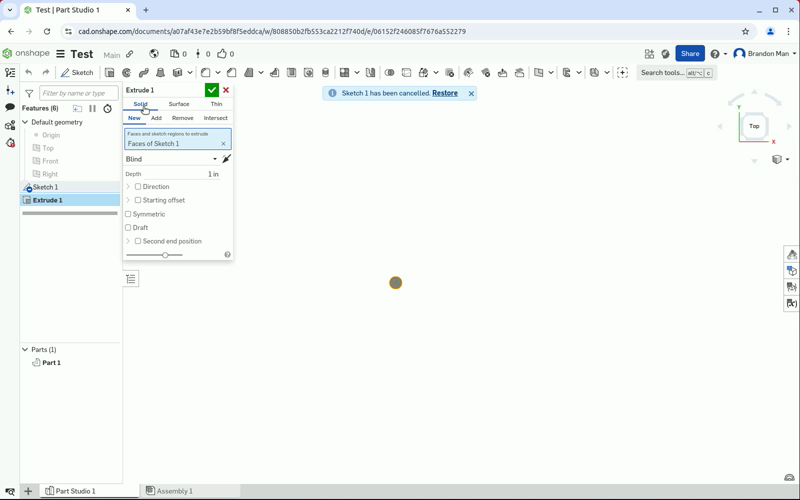
click(143, 106)
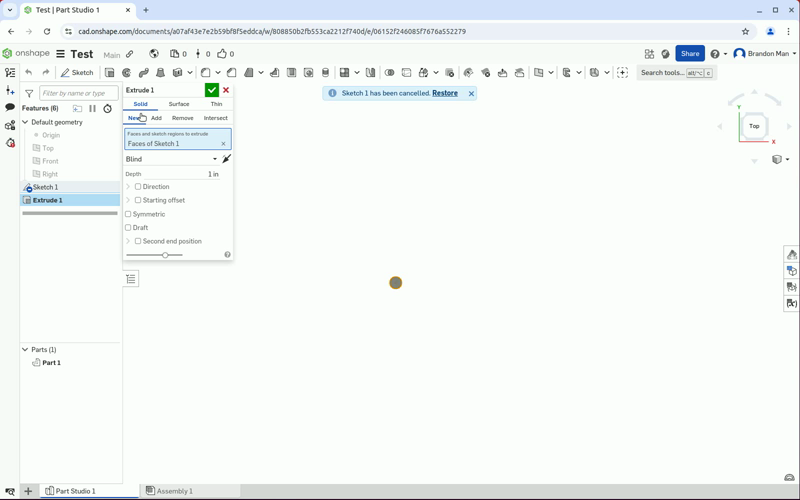
mouse_move(137, 120)
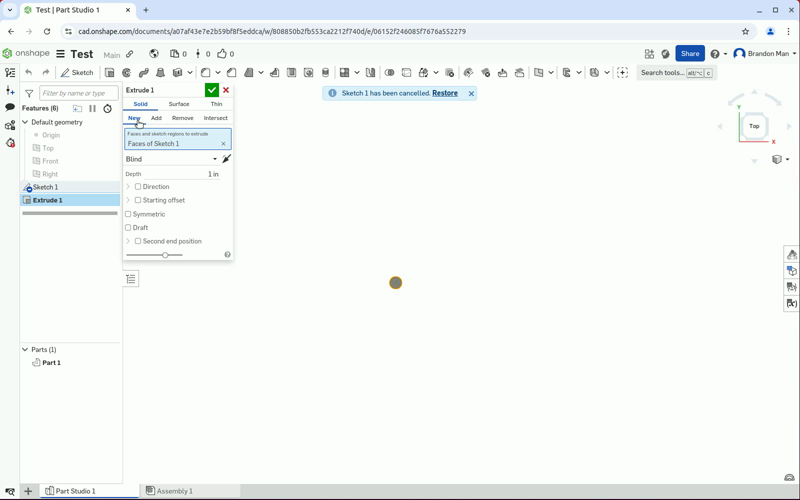
click(137, 120)
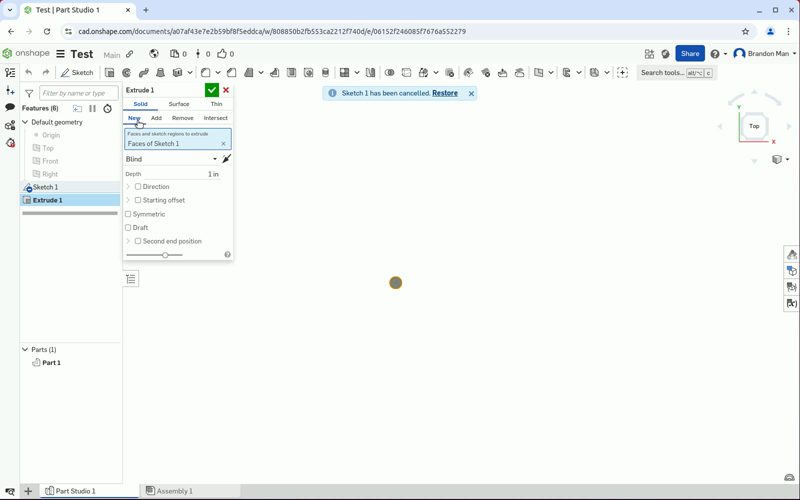
key(tab, 4)
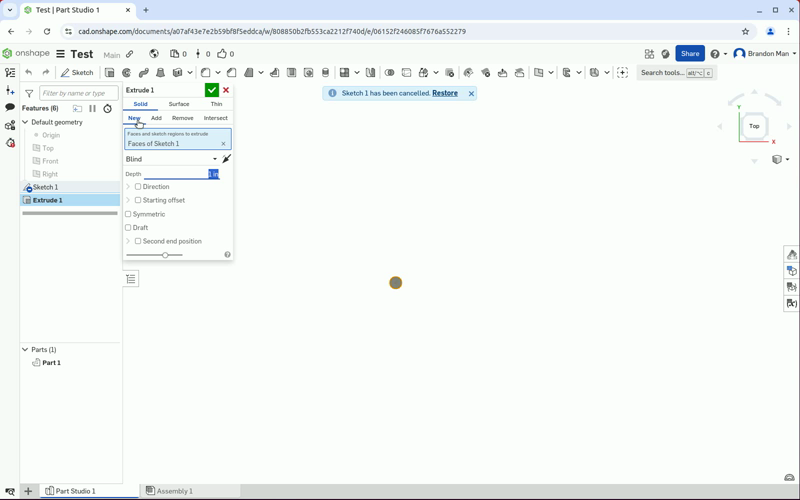
text(23.108)
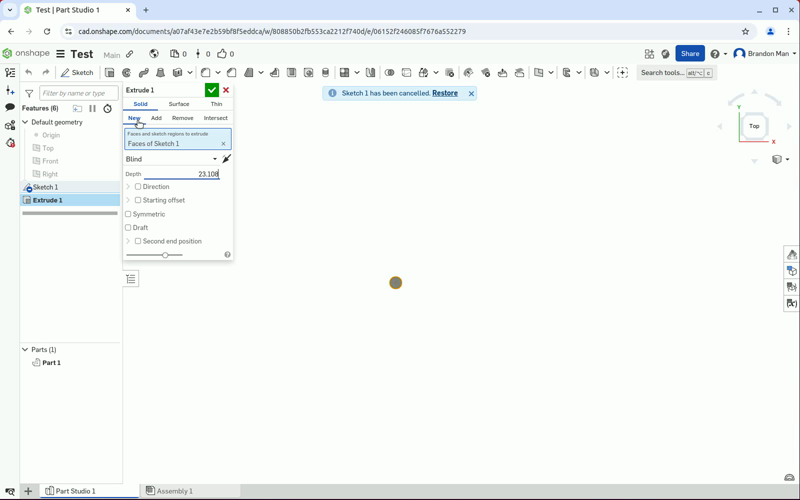
key(enter)
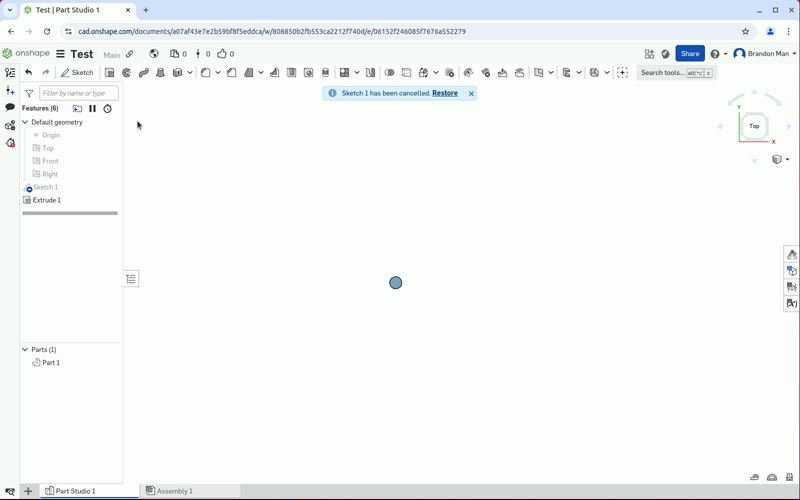
key(shift+h)
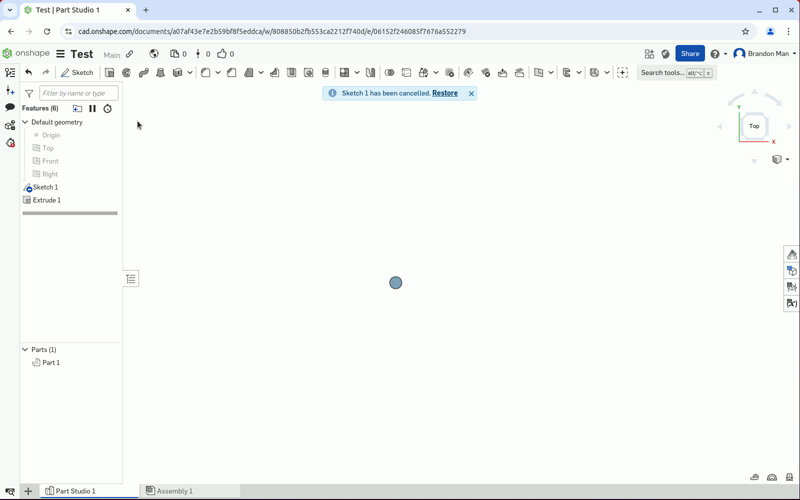
key(shift+h)
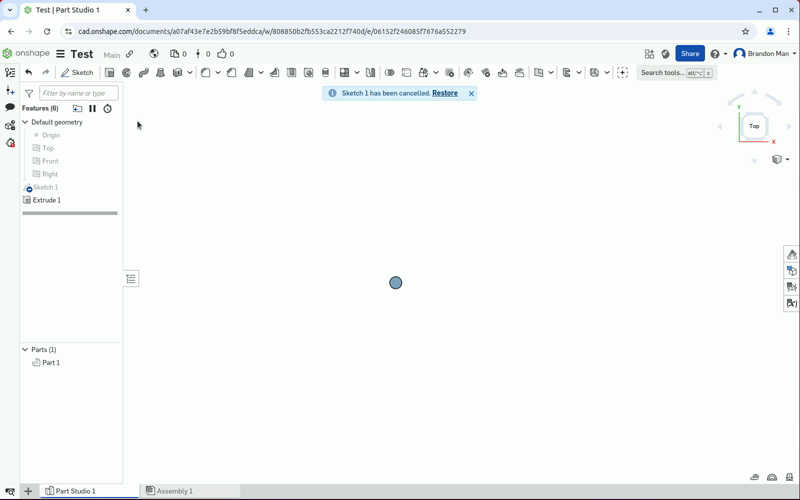
mouse_move(73, 189)
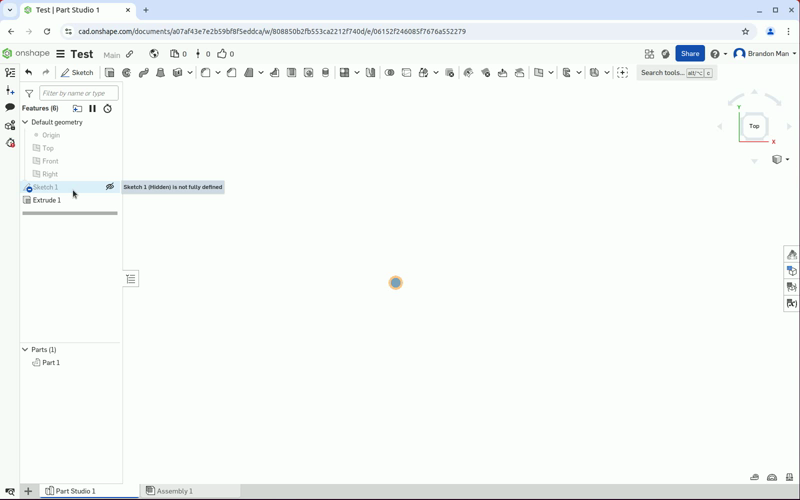
click(73, 189)
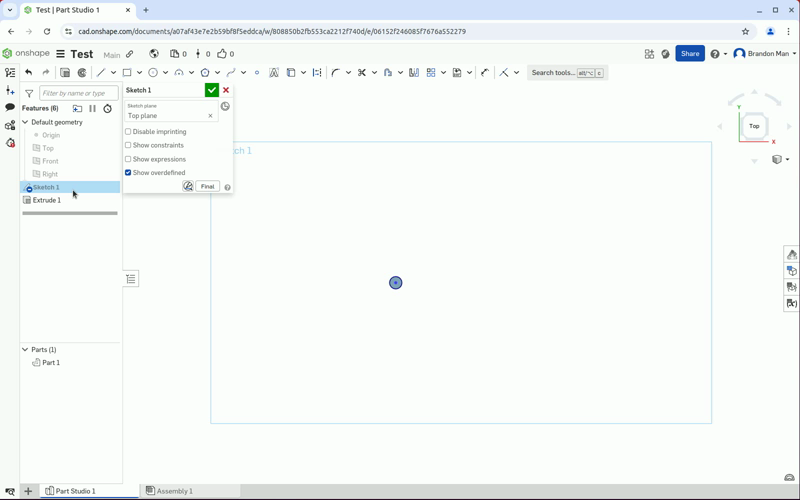
mouse_move(229, 92)
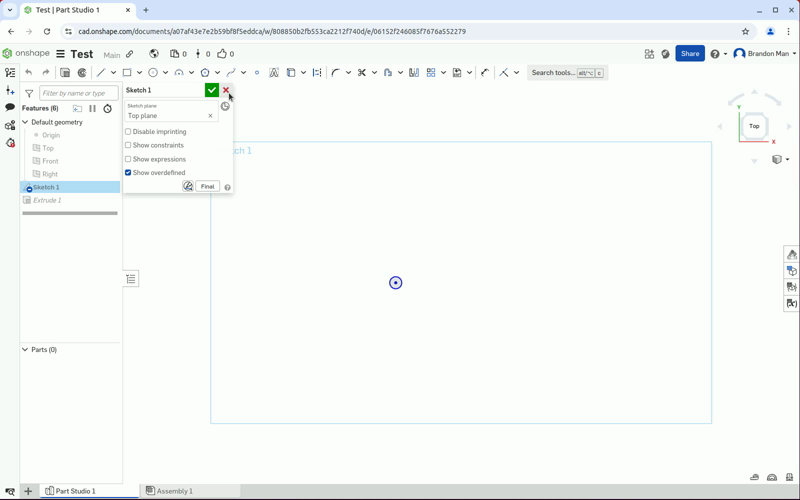
click(229, 92)
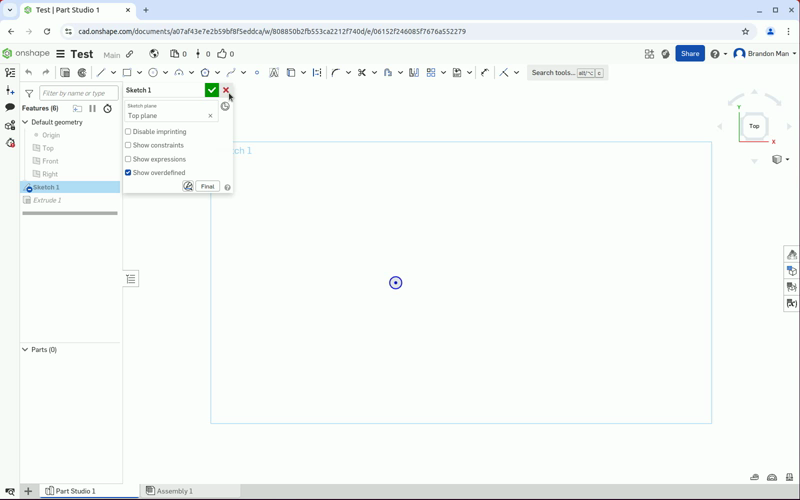
key(shift+s)
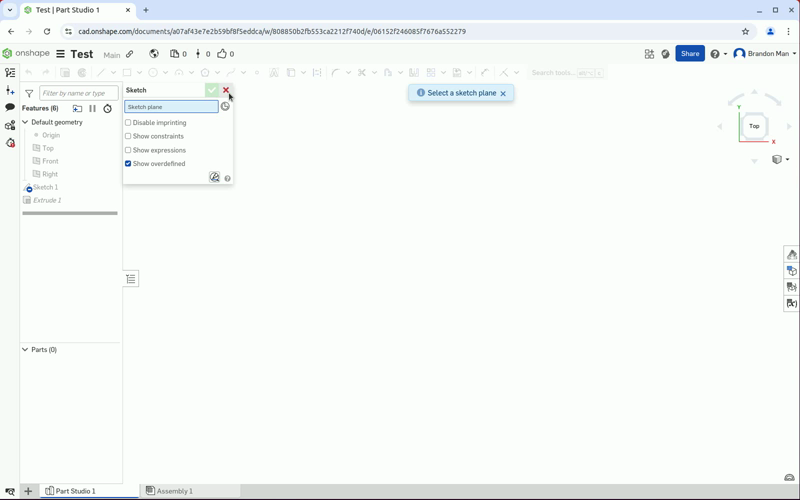
mouse_move(73, 150)
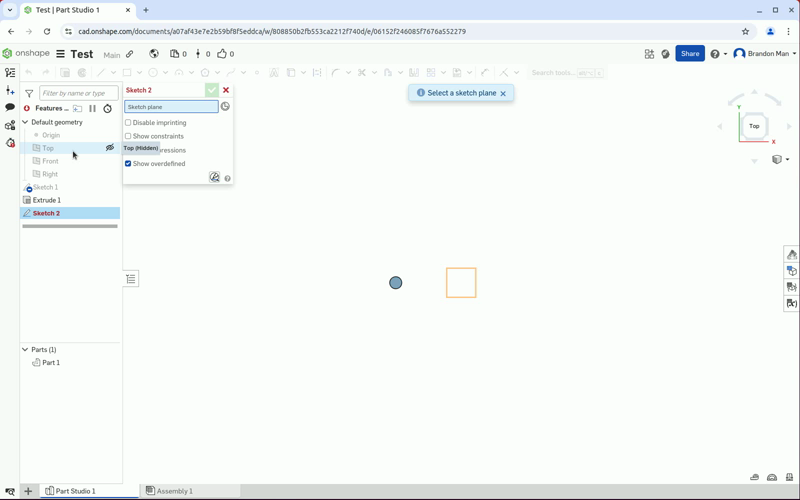
click(73, 150)
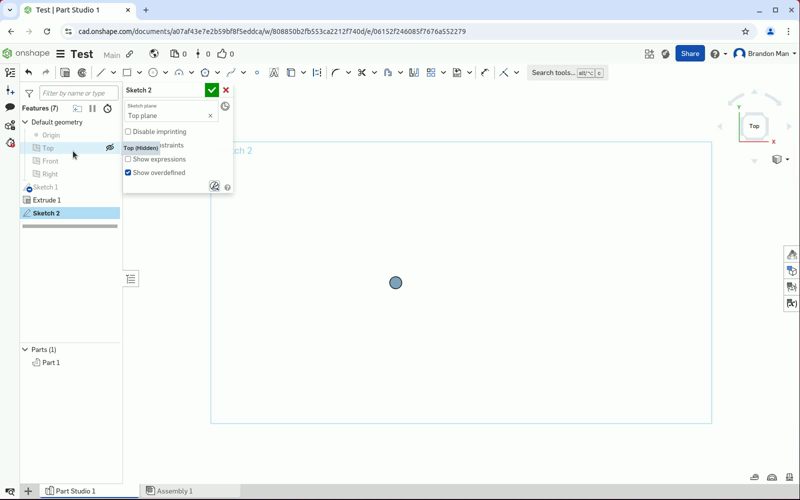
mouse_move(73, 352)
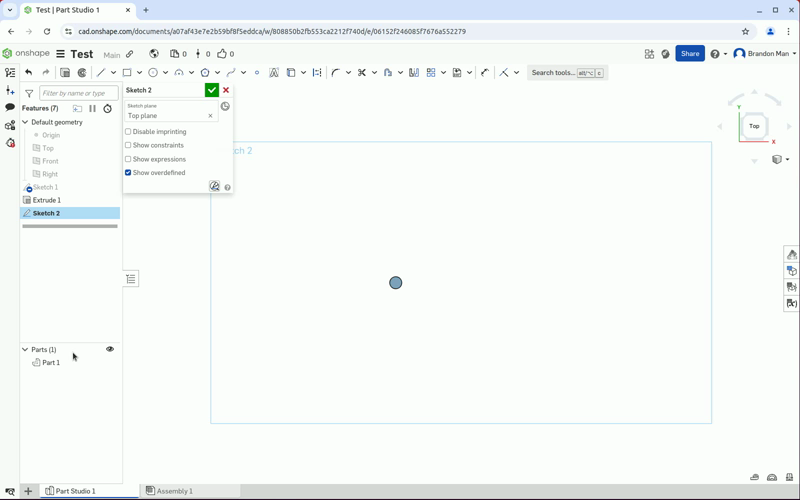
key(y)
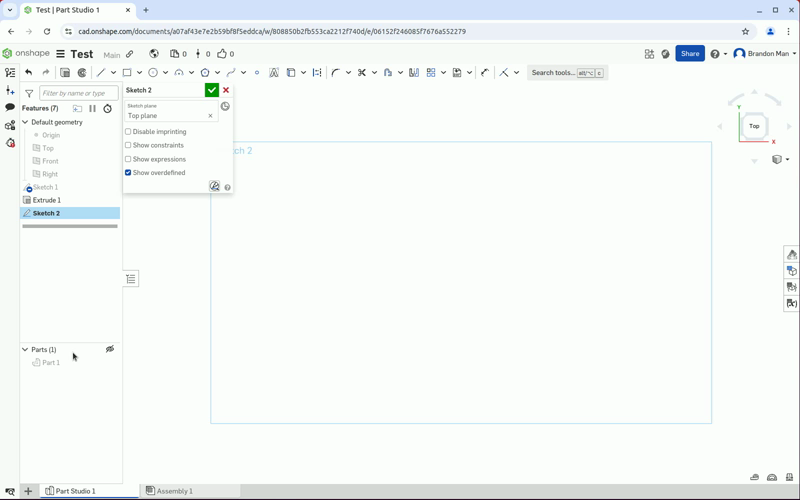
key(c)
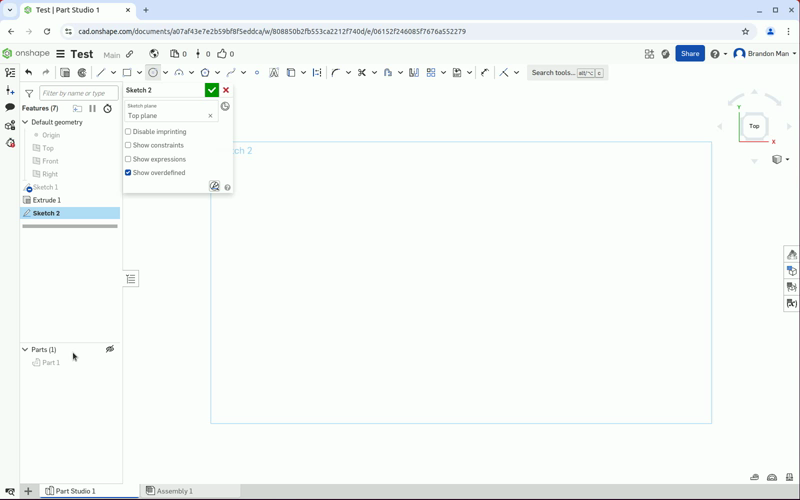
key_down(shift)
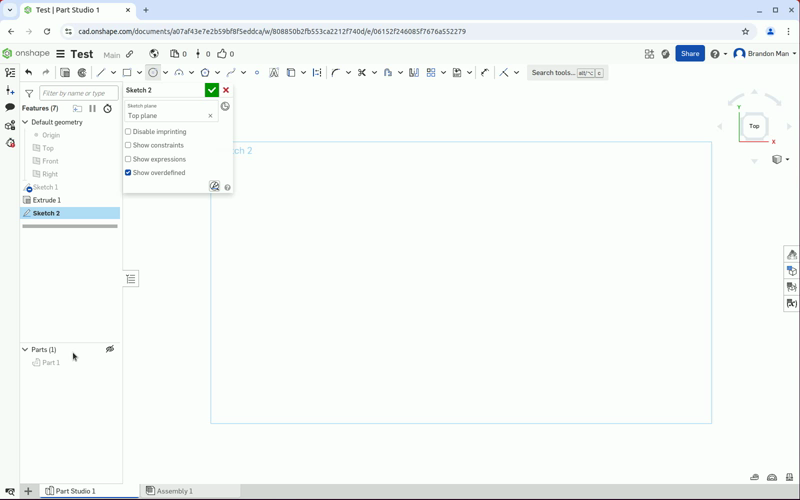
mouse_move(526, 282)
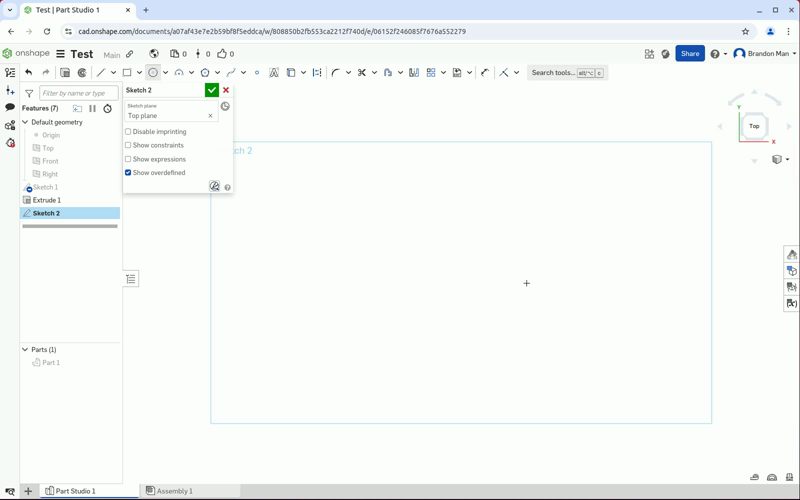
click(526, 282)
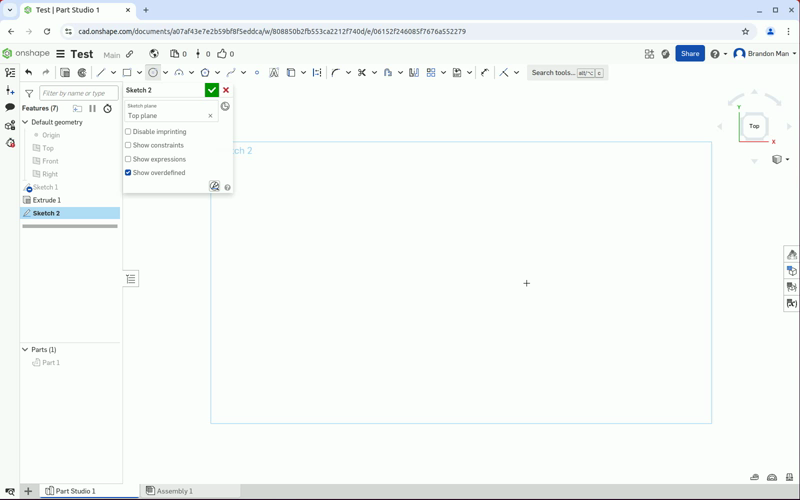
key_up(shift)
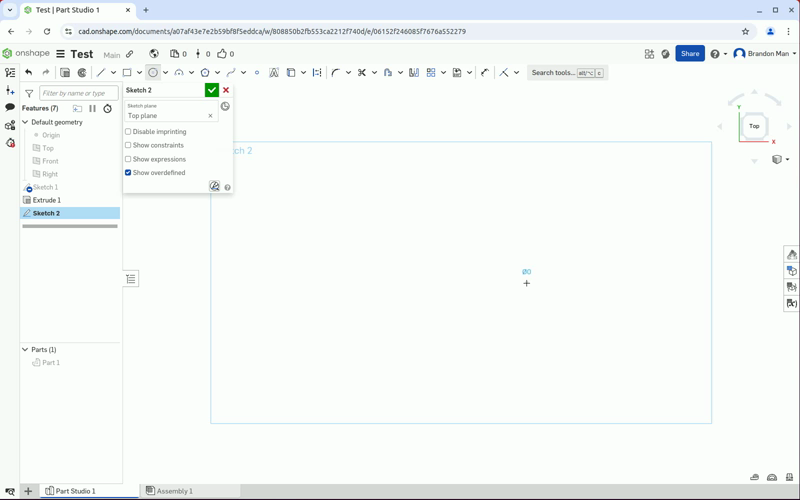
mouse_move(533, 282)
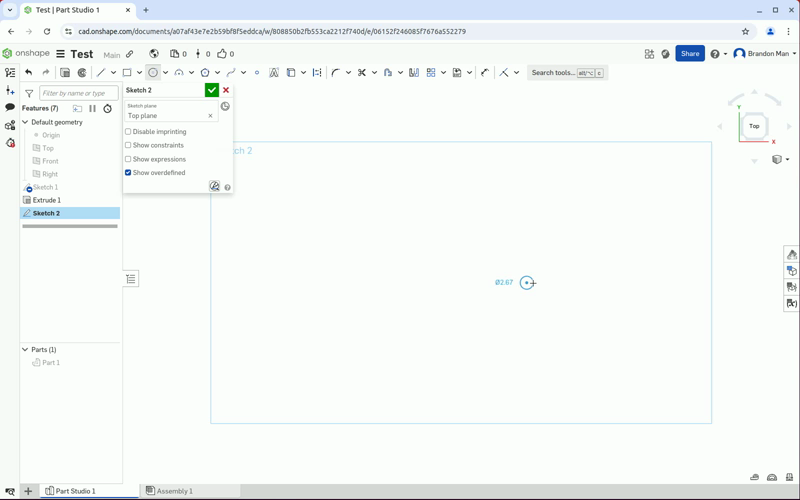
click(533, 282)
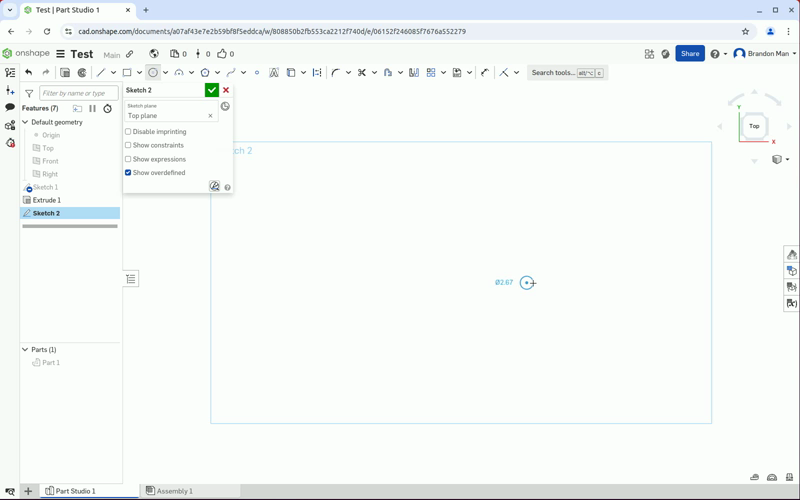
key(esc)
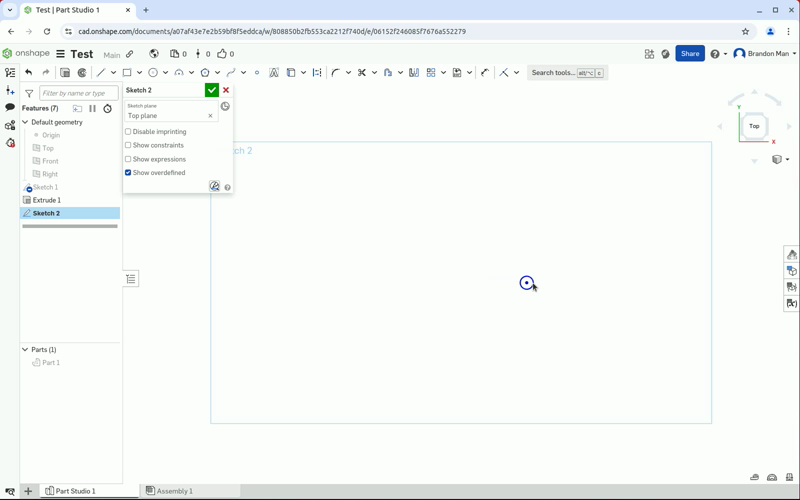
mouse_move(531, 283)
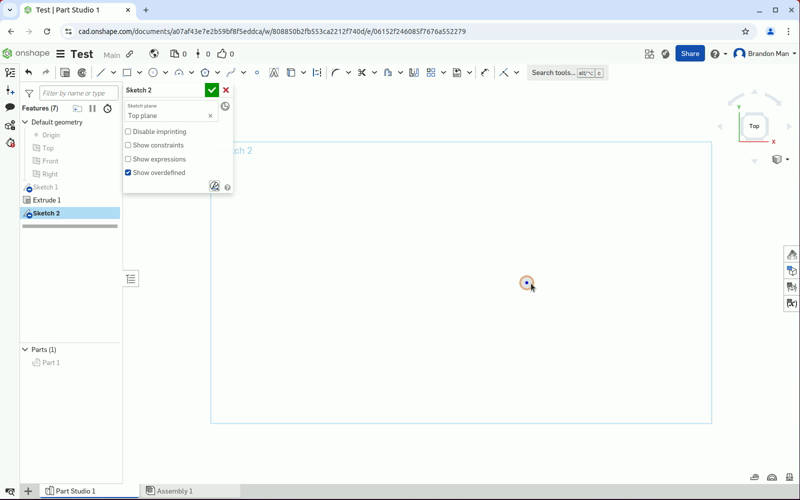
scroll(6)
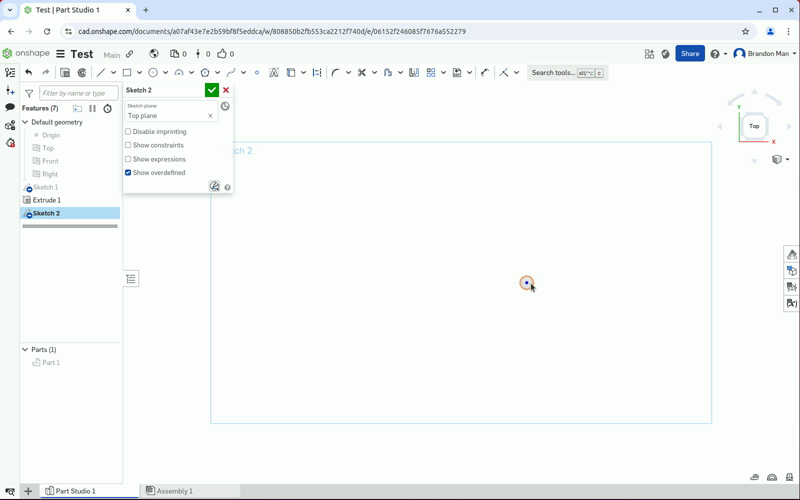
scroll(6)
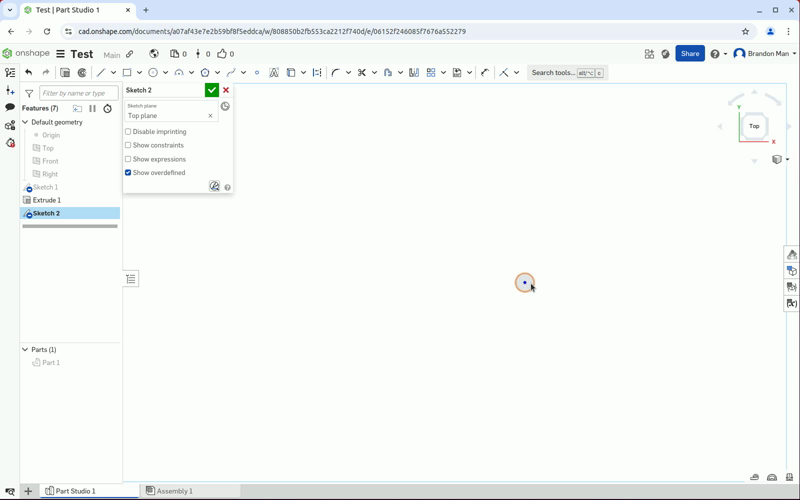
scroll(6)
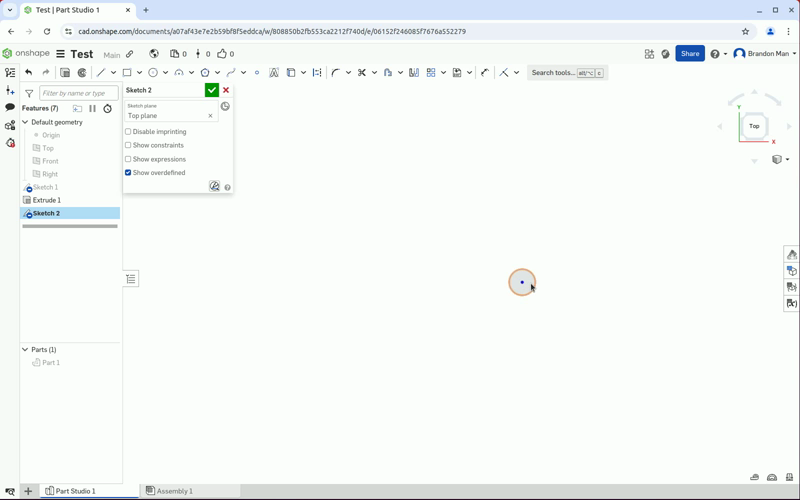
scroll(6)
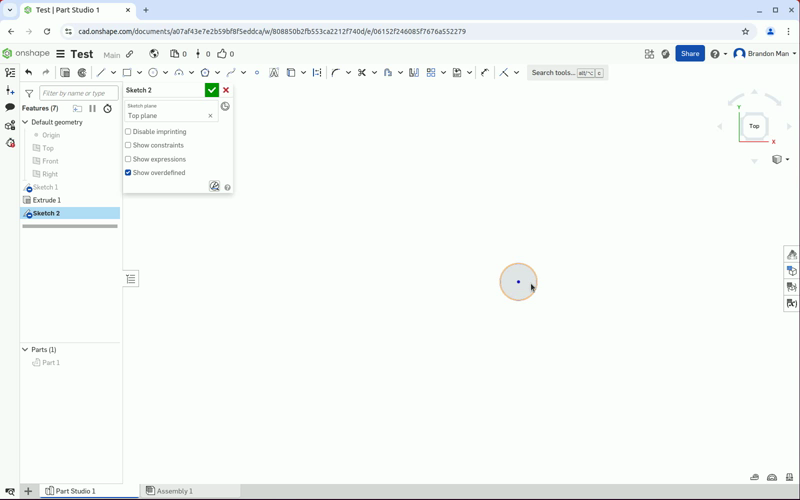
scroll(6)
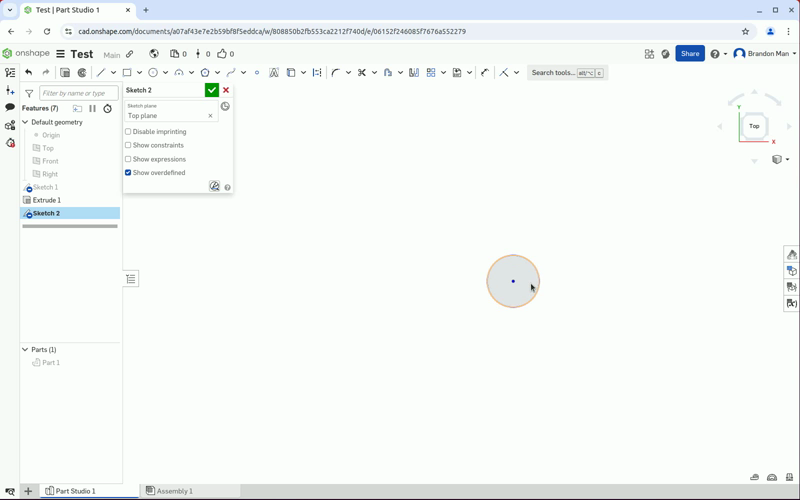
scroll(6)
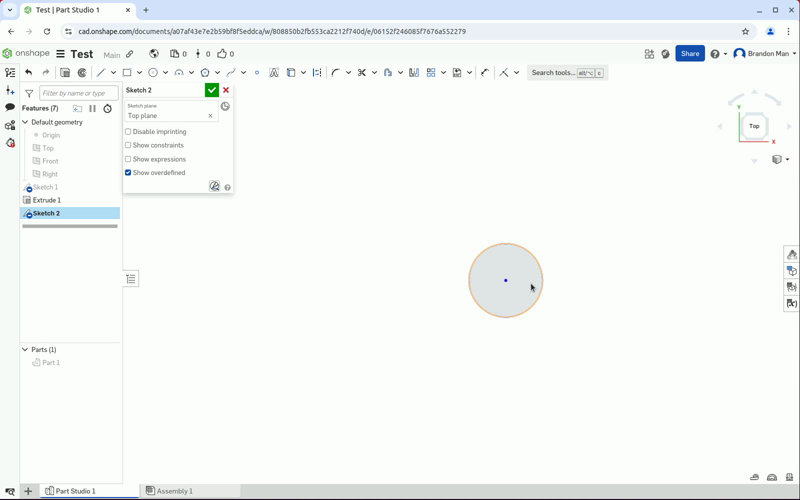
scroll(6)
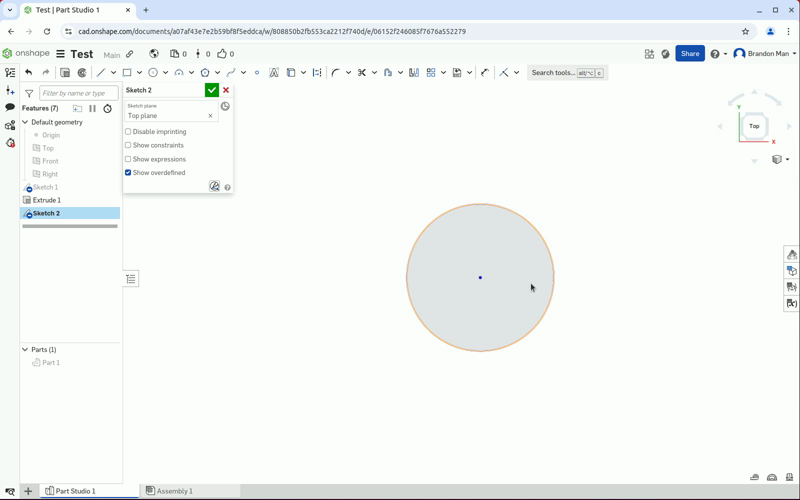
click(531, 283)
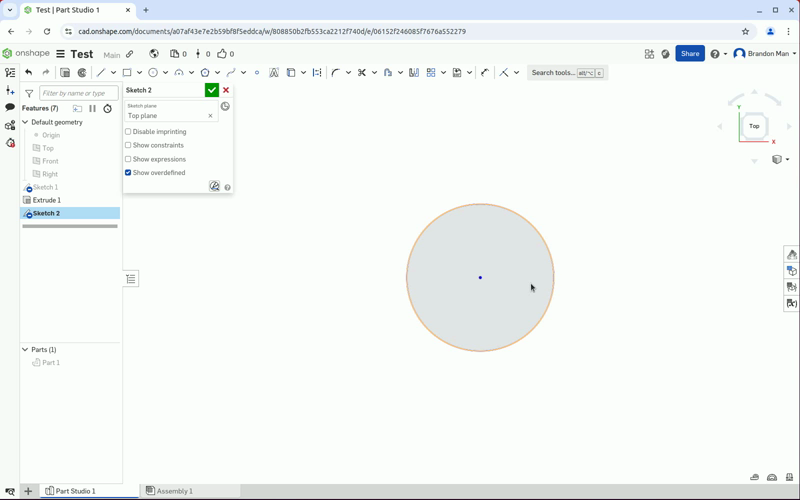
scroll(-6)
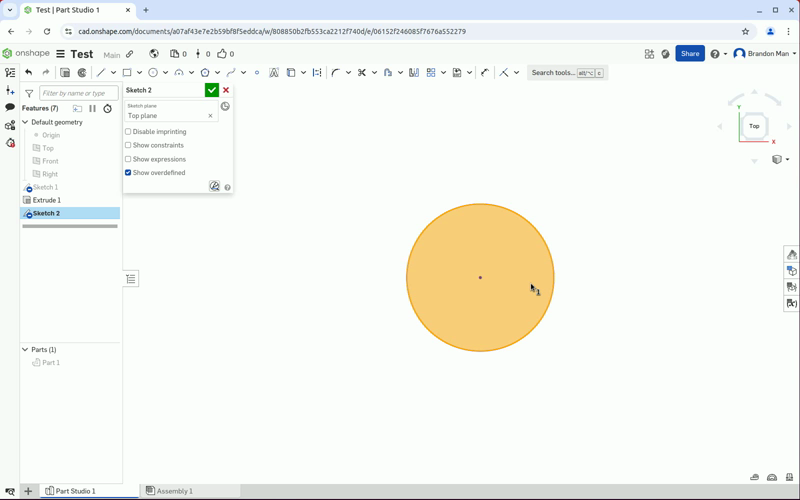
scroll(-6)
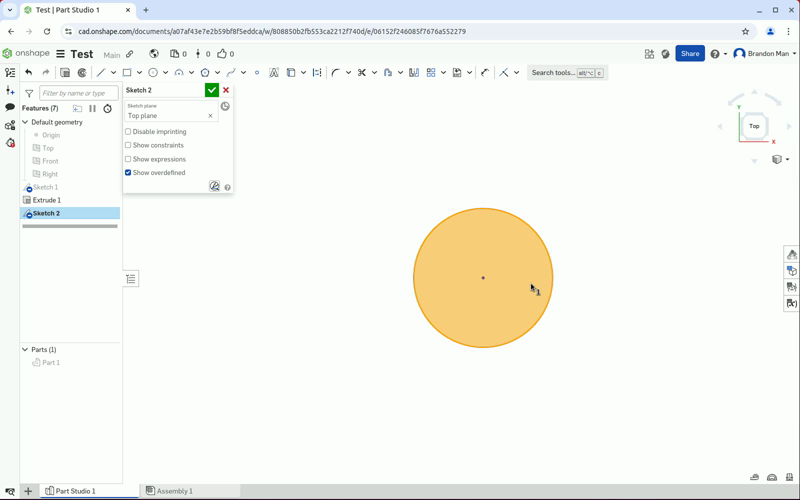
scroll(-6)
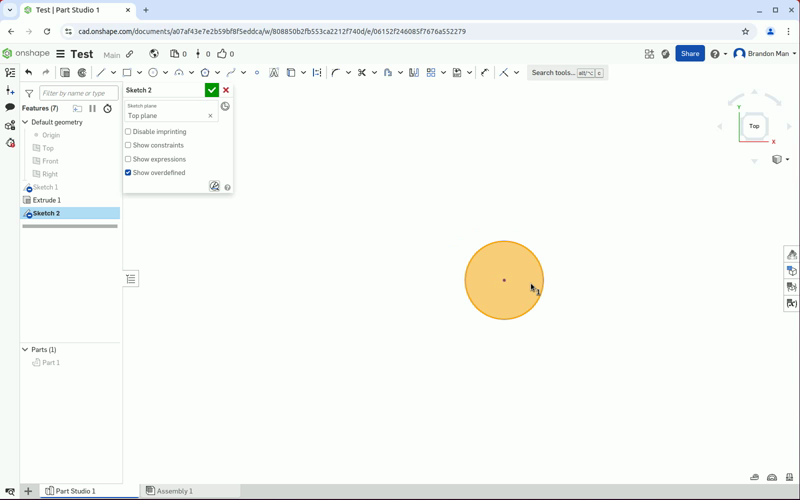
scroll(-6)
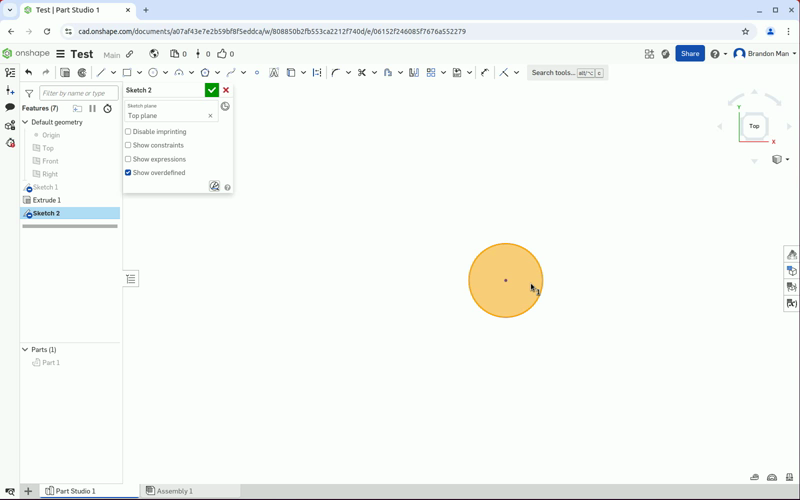
scroll(-6)
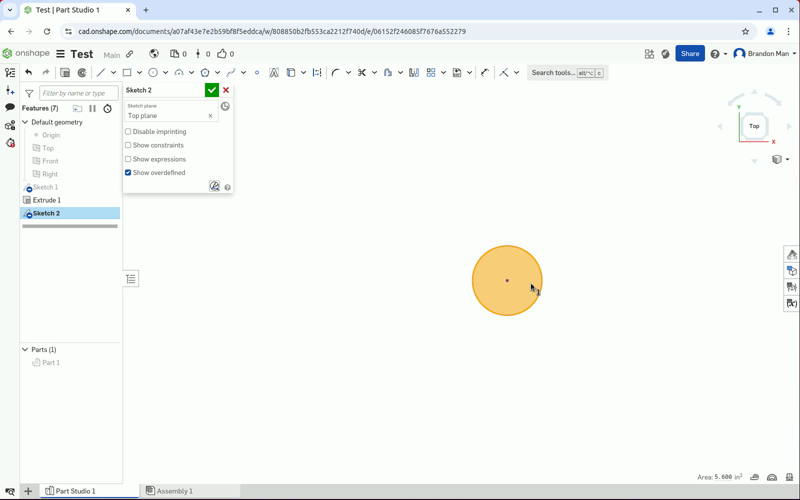
scroll(-6)
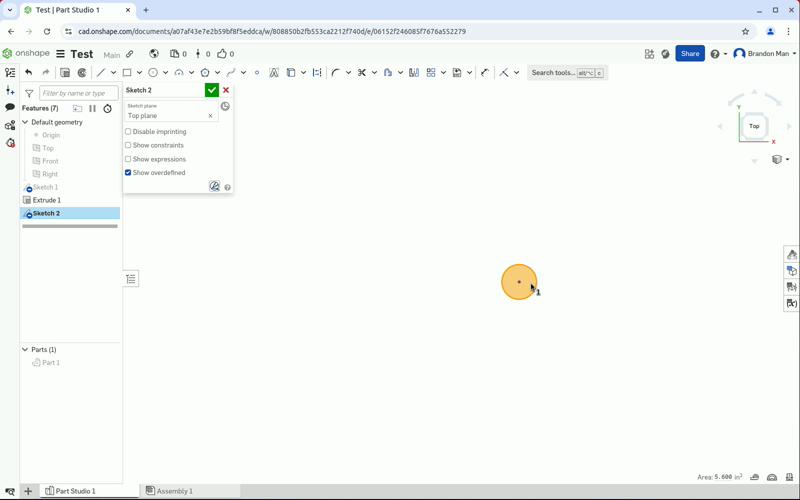
scroll(-6)
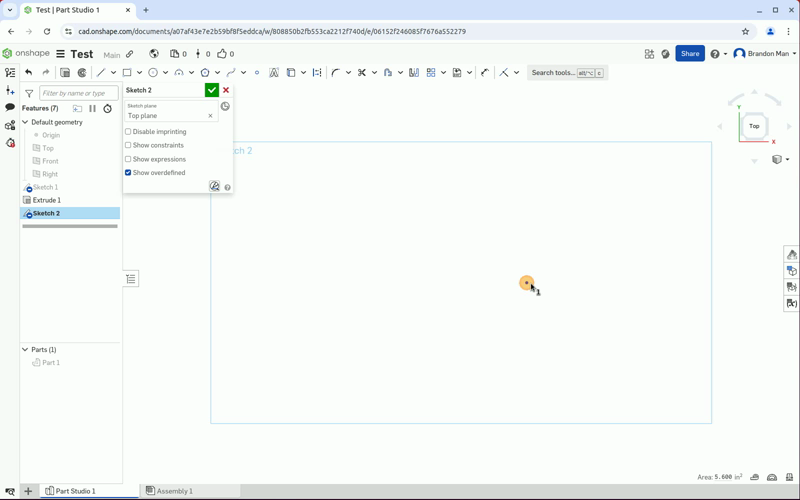
mouse_move(73, 352)
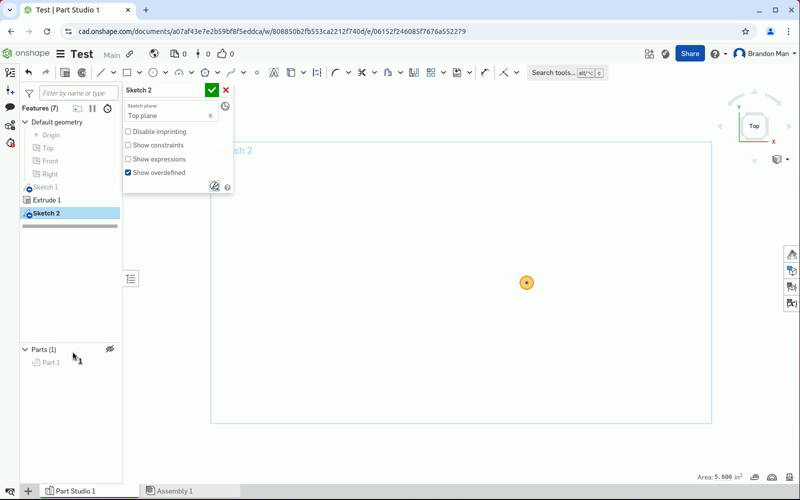
key(shift+y)
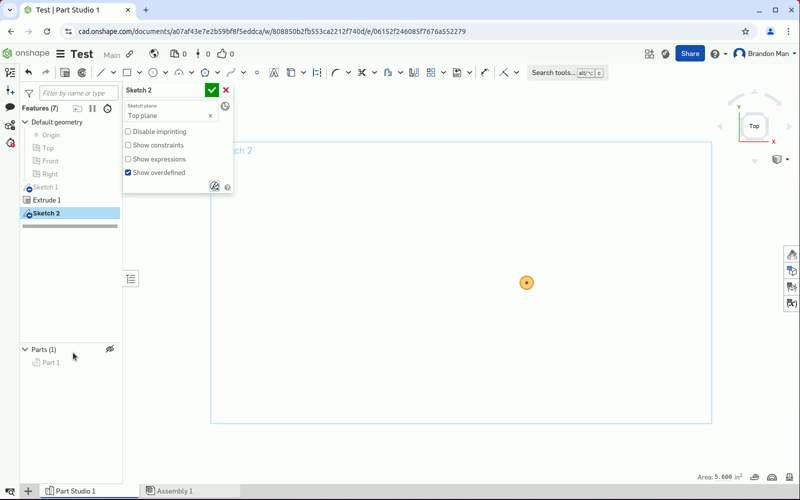
key(shift+e)
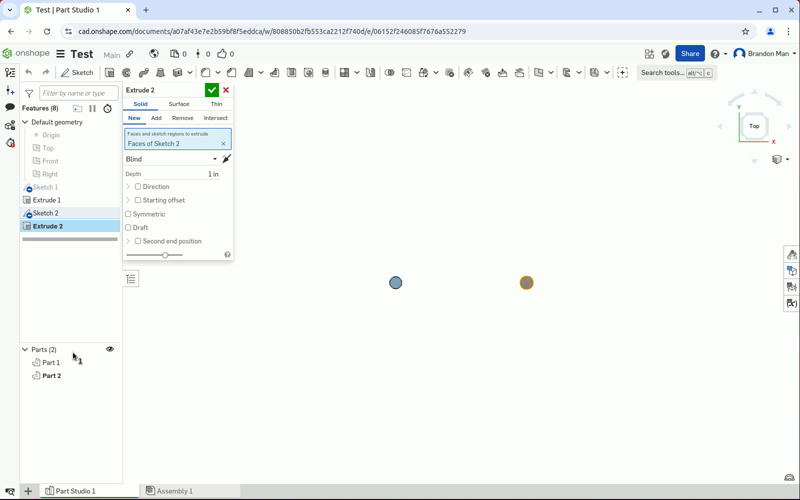
mouse_move(143, 106)
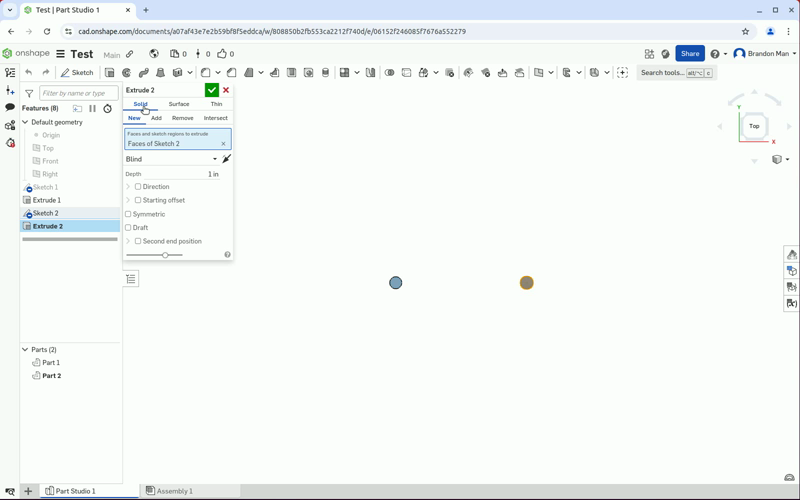
click(143, 106)
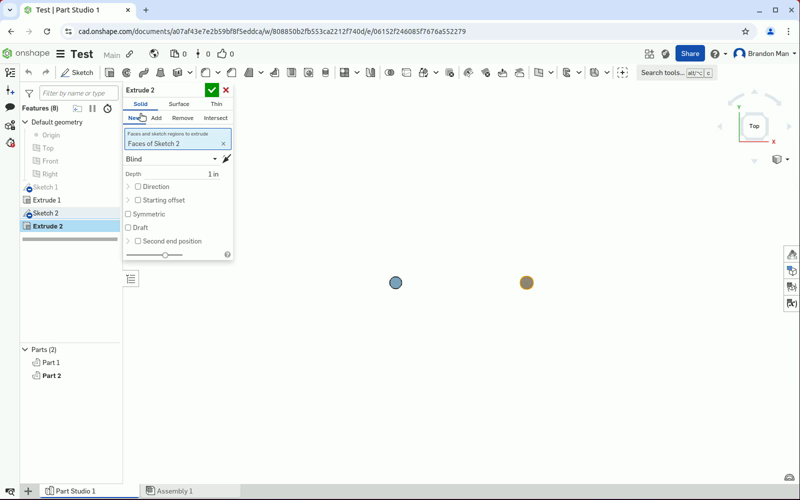
mouse_move(137, 120)
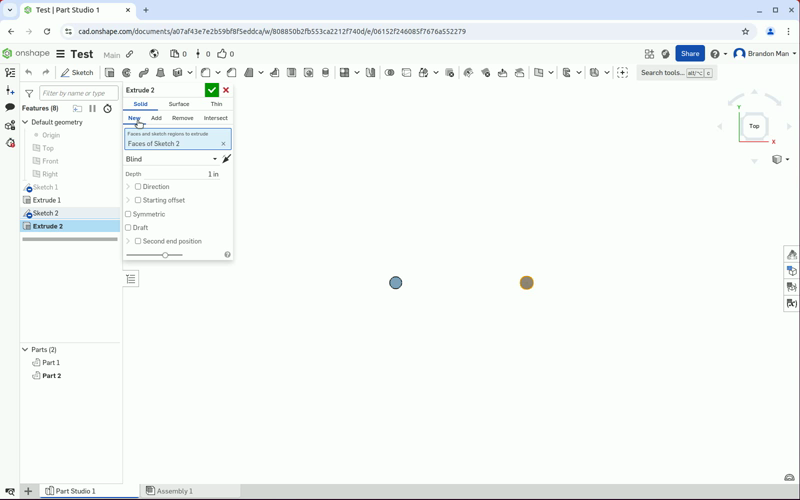
click(137, 120)
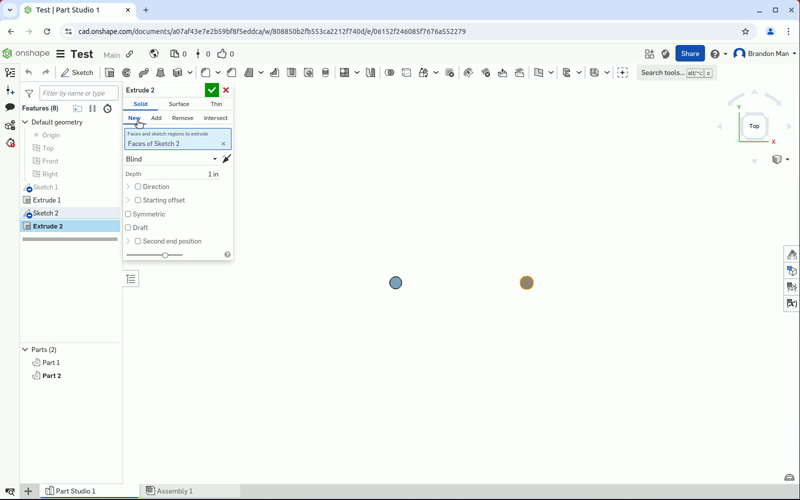
key(tab, 4)
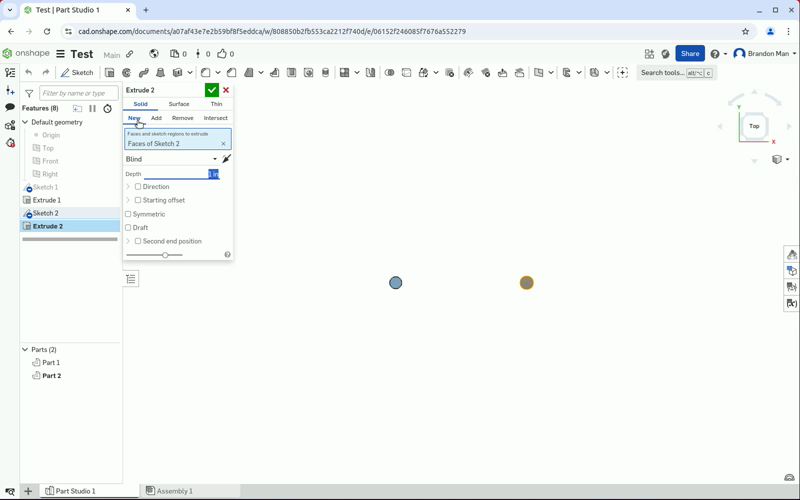
text(23.108)
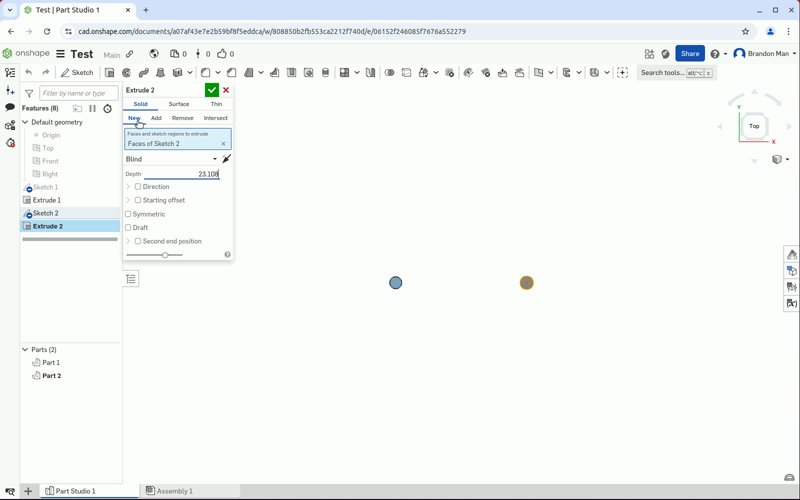
key(enter)
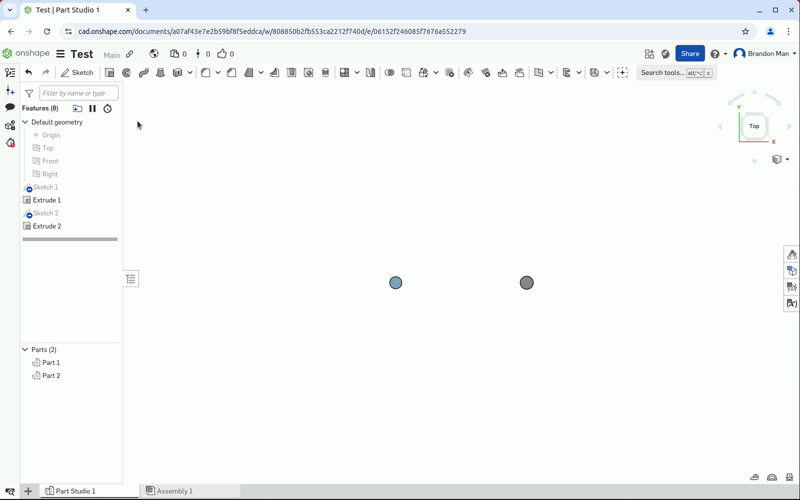
key(shift+h)
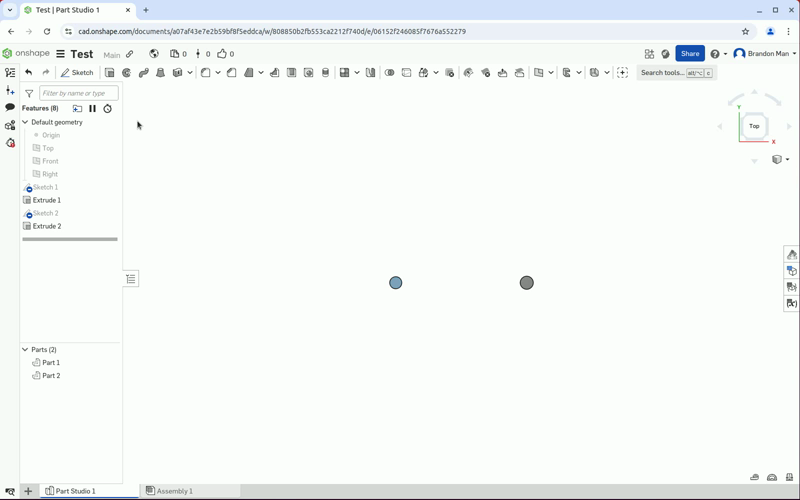
key(shift+h)
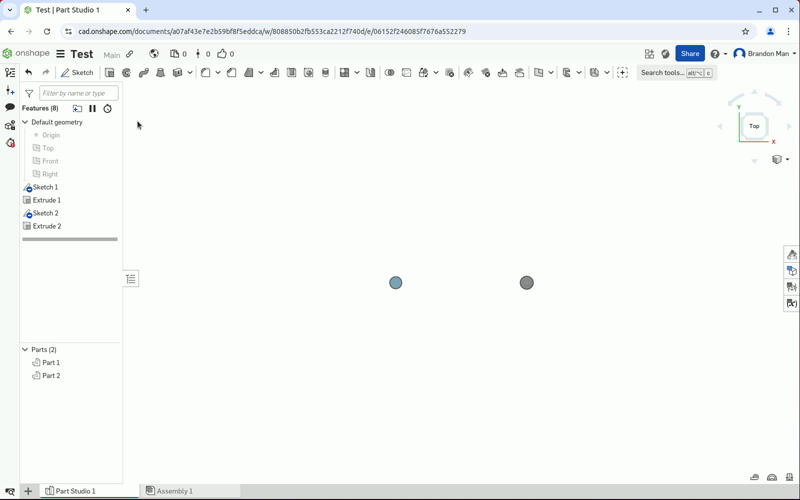
key(shift+7)
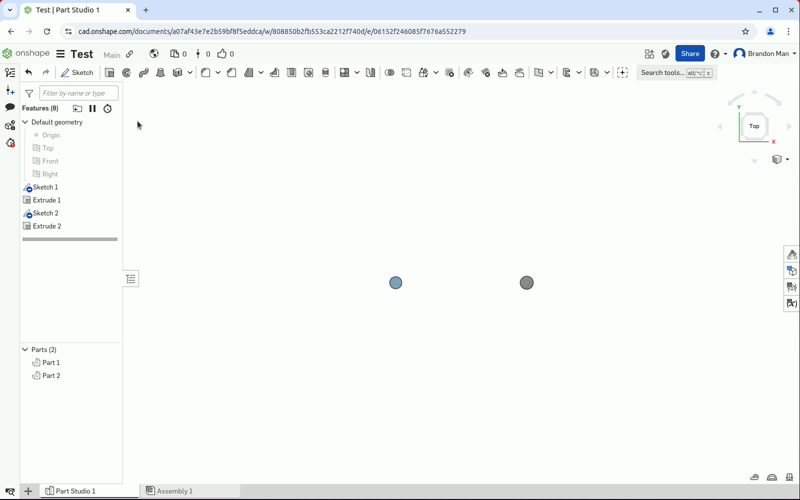
key(up, 3)
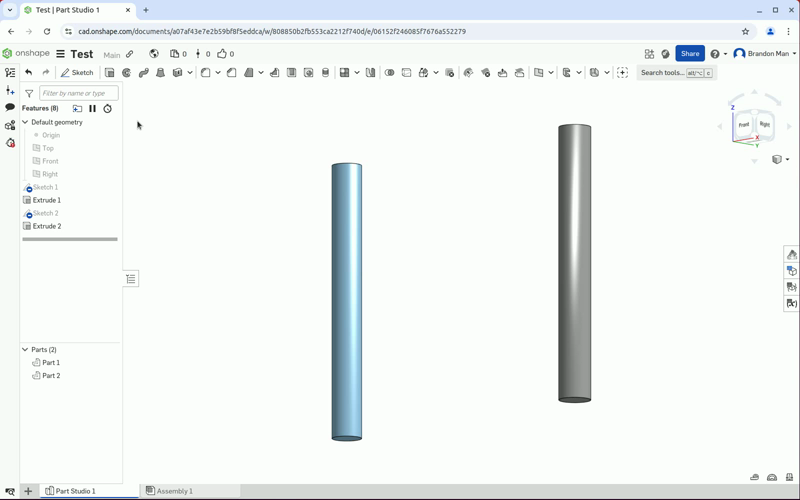
key(left, 3)
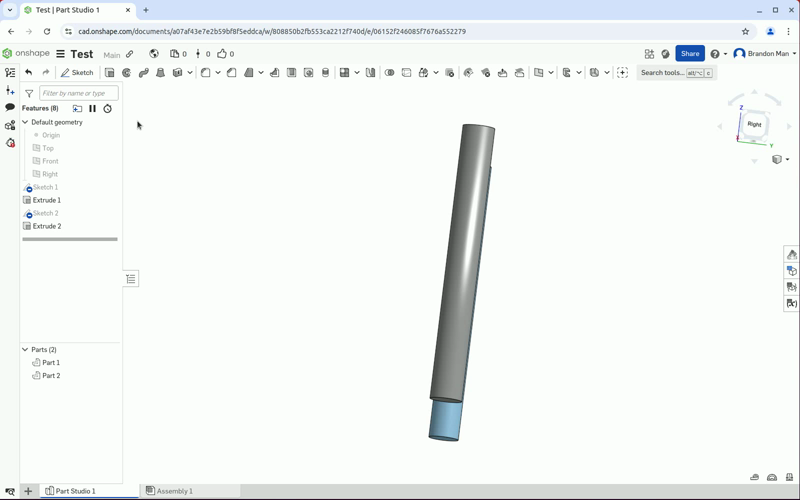
key(right, 3)
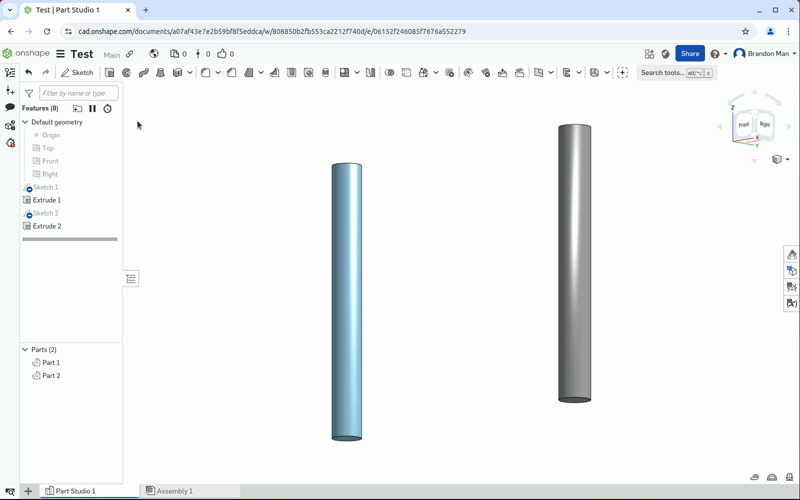
key(down, 3)
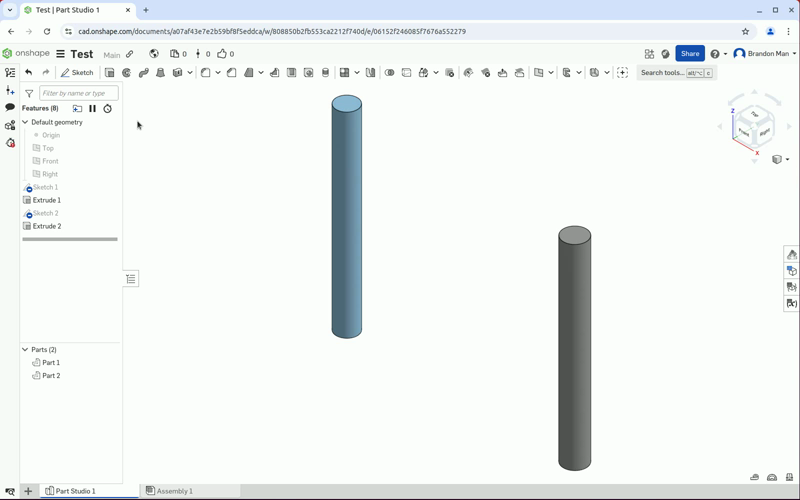
mouse_move(73, 189)
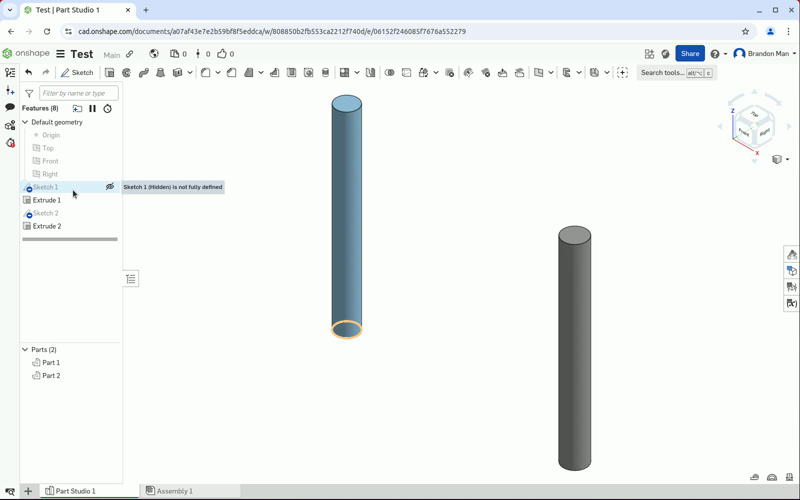
click(73, 189)